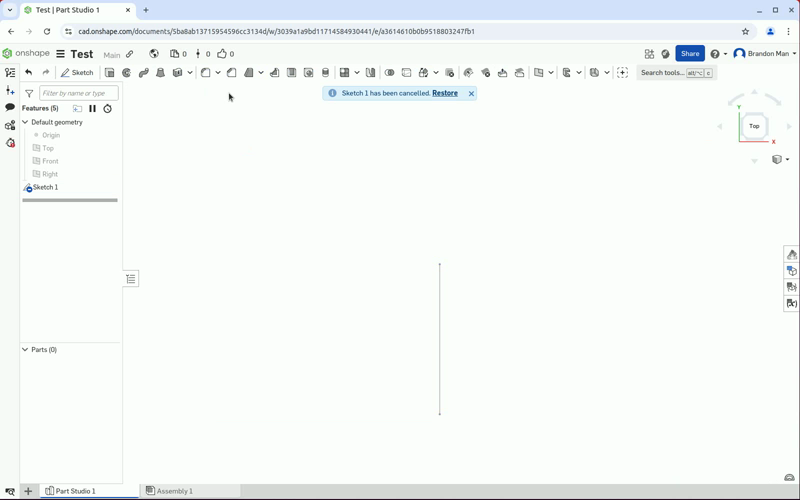
key(shift+h)
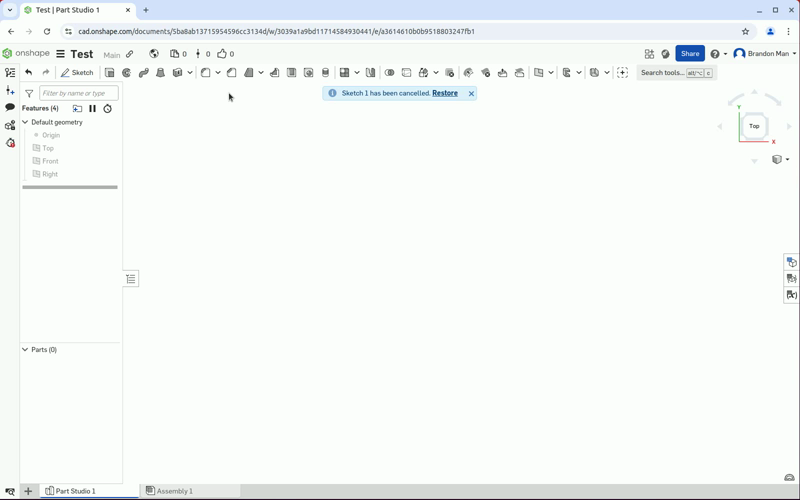
mouse_move(73, 352)
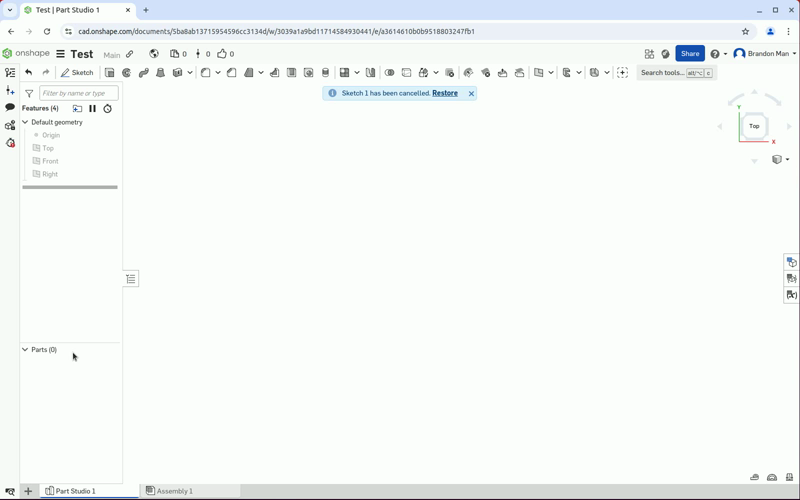
key(y)
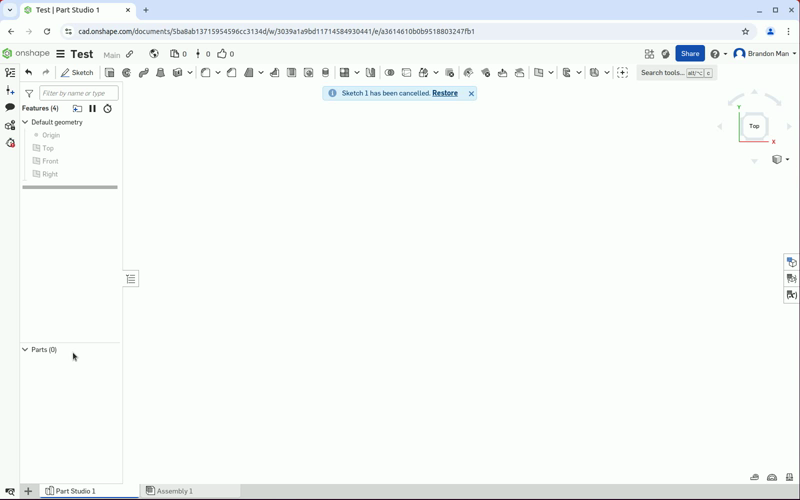
key(shift+p)
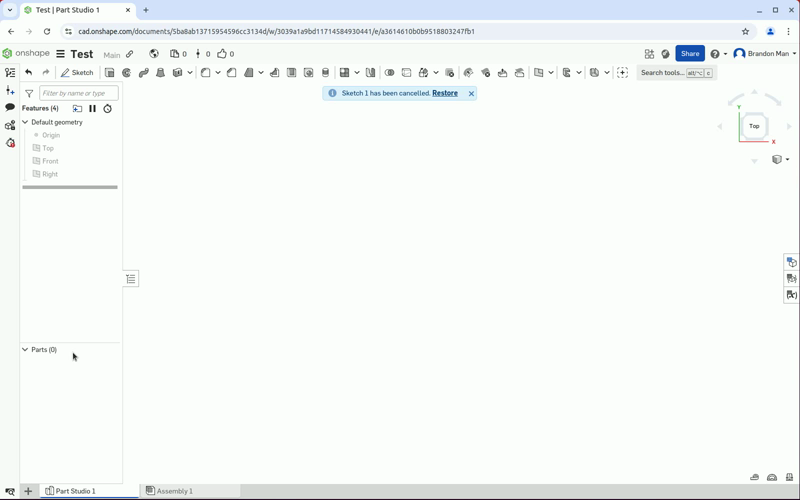
key(space)
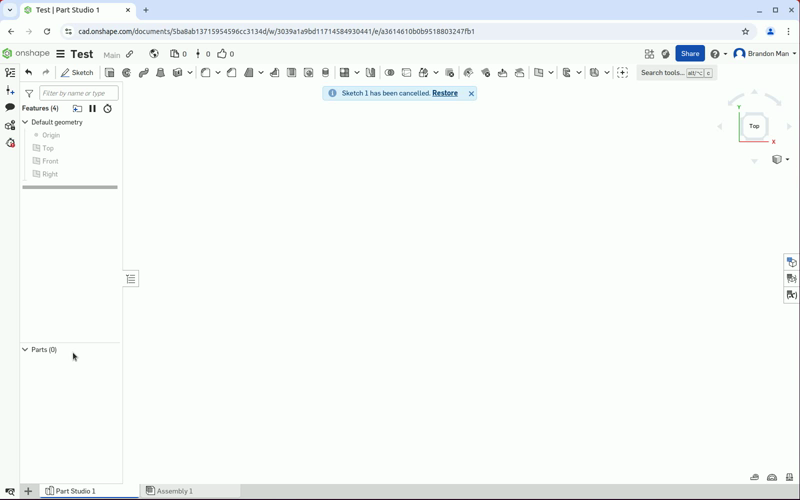
key_down(shift)
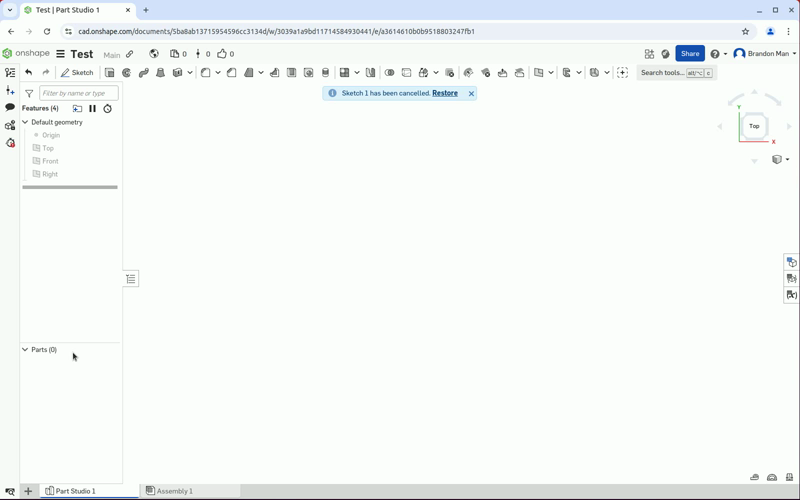
key(up)
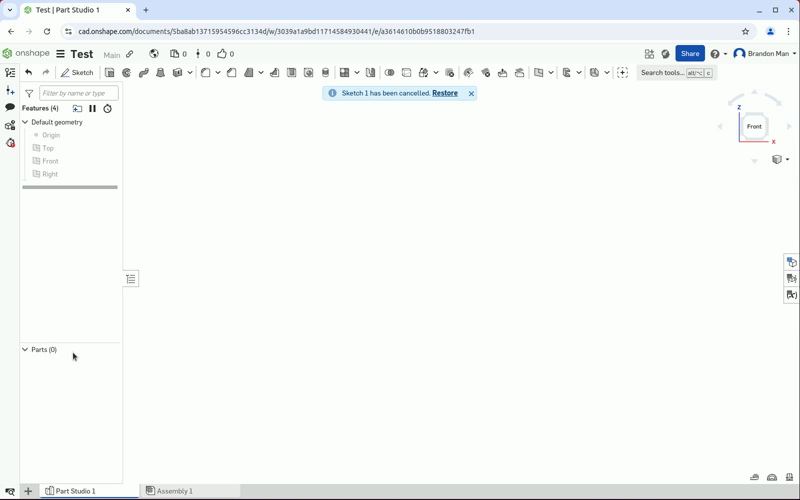
key_up(shift)
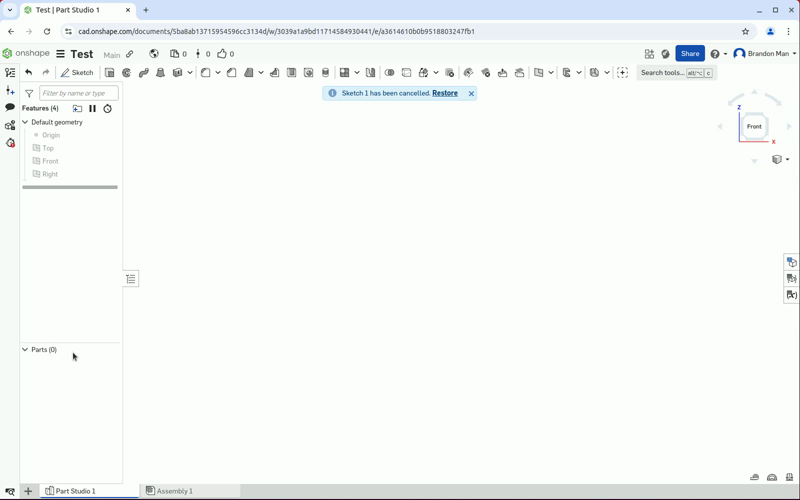
mouse_move(73, 352)
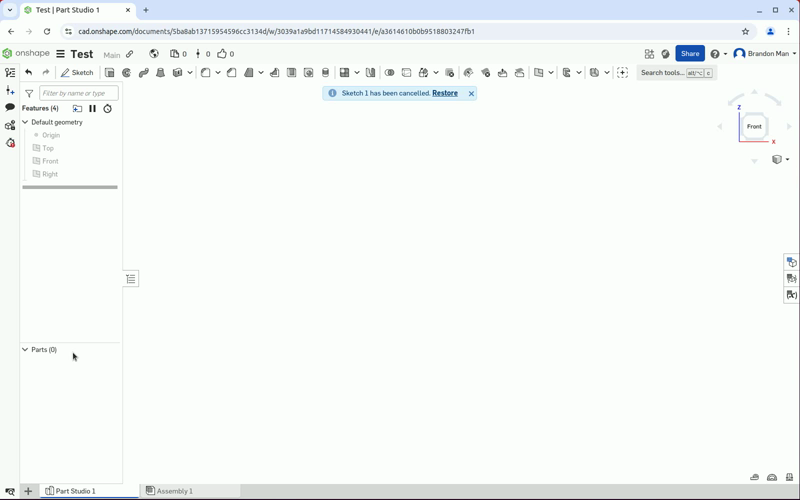
key(shift+y)
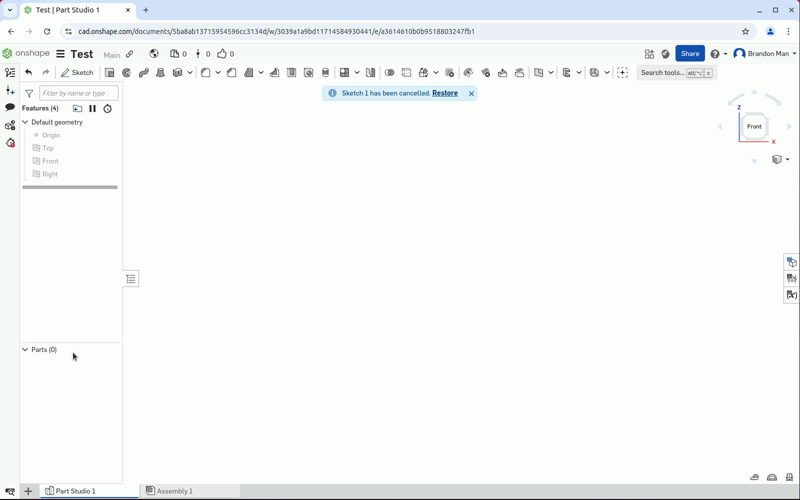
key(shift+s)
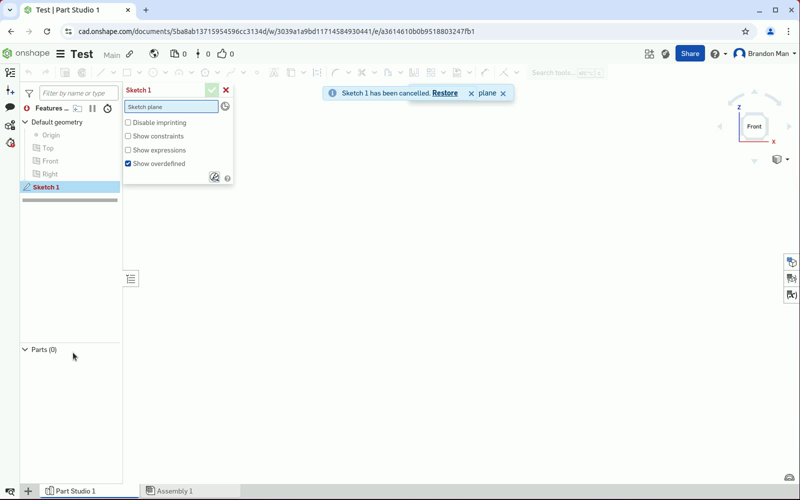
mouse_move(73, 163)
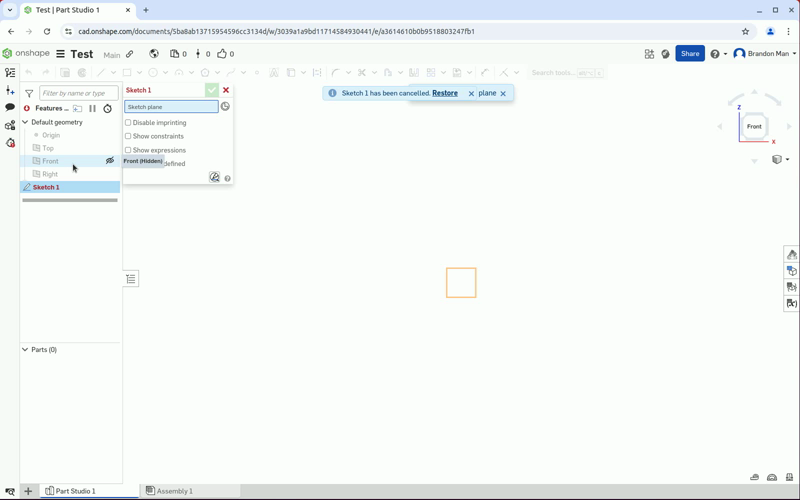
click(73, 163)
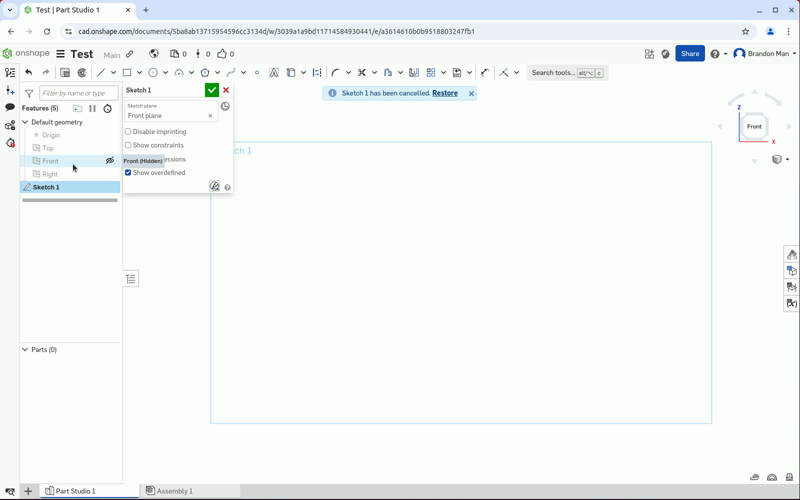
mouse_move(73, 352)
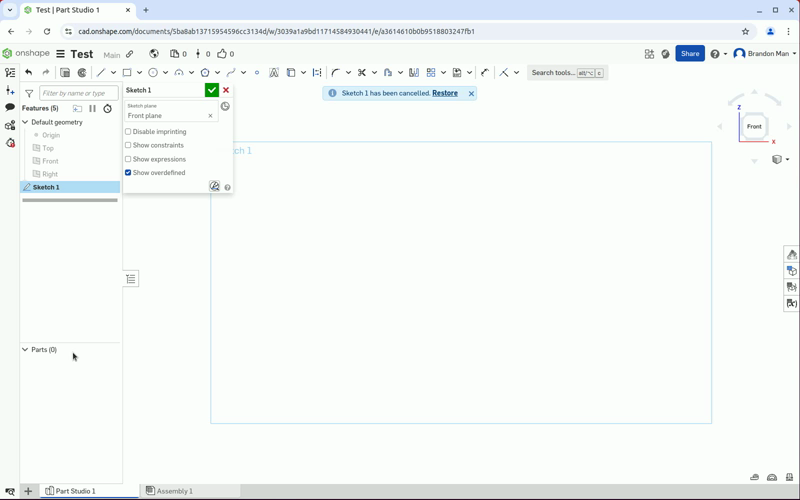
key(y)
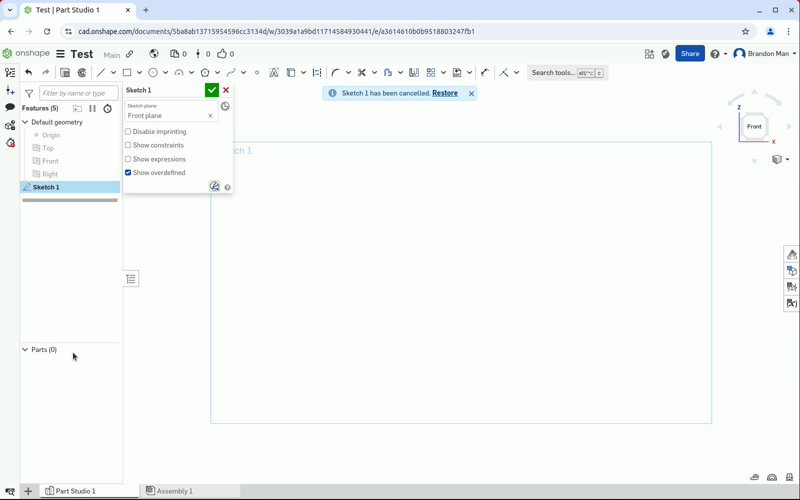
key(l)
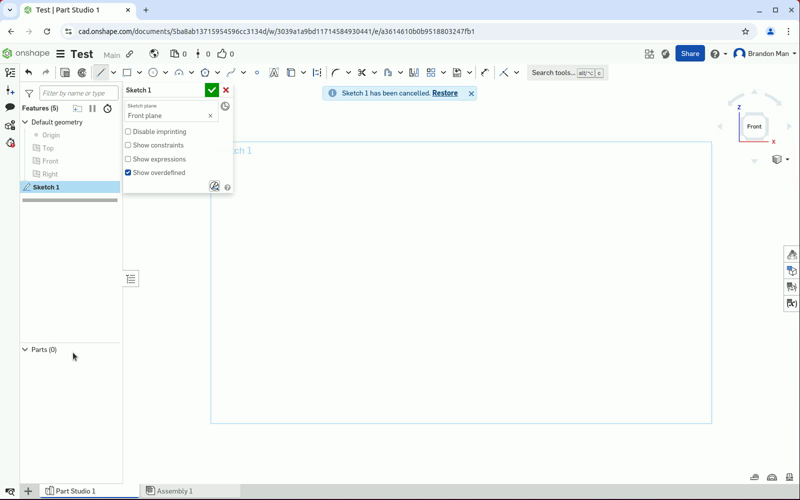
key_down(shift)
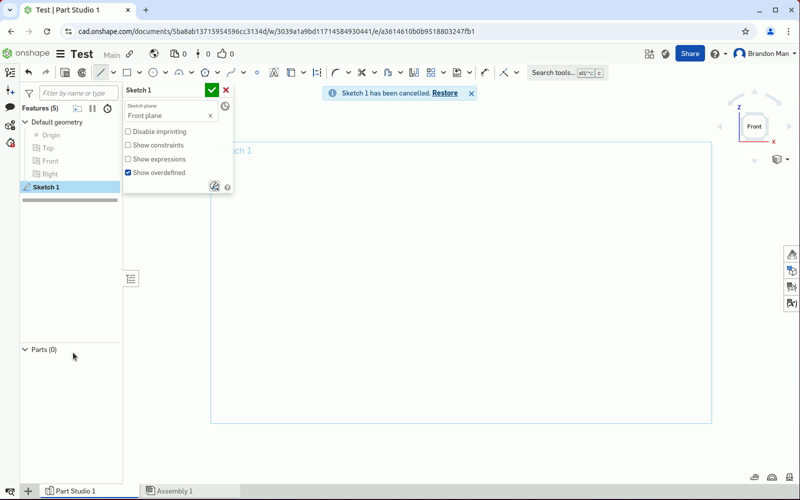
mouse_move(357, 367)
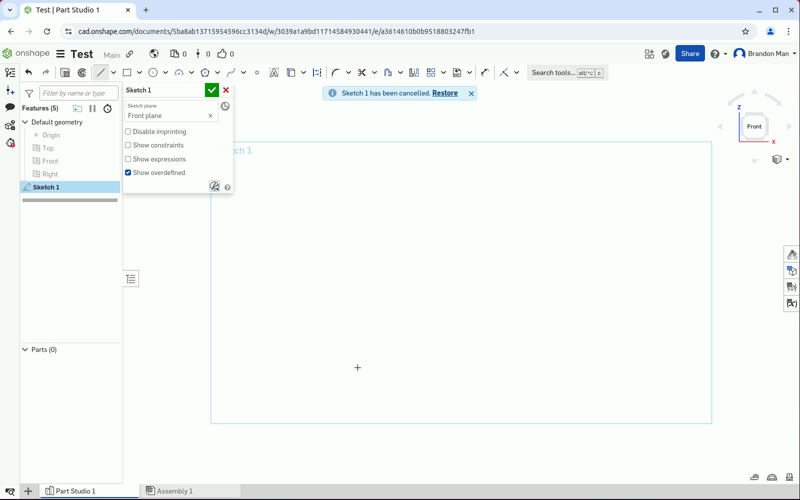
click(357, 367)
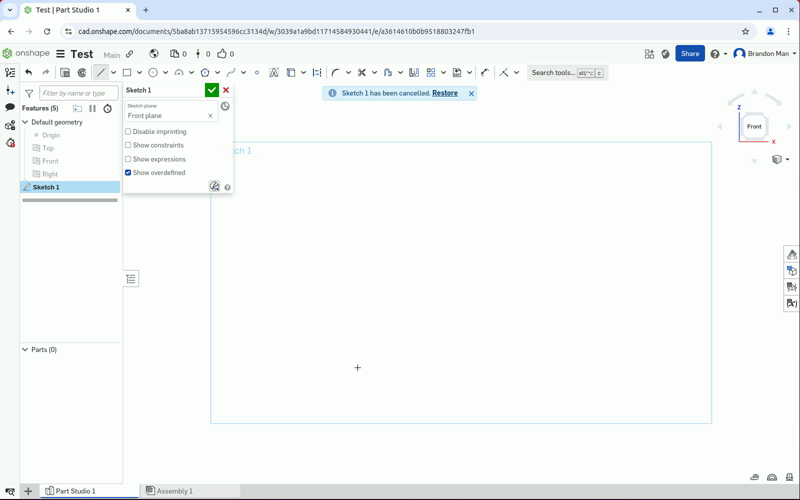
key_up(shift)
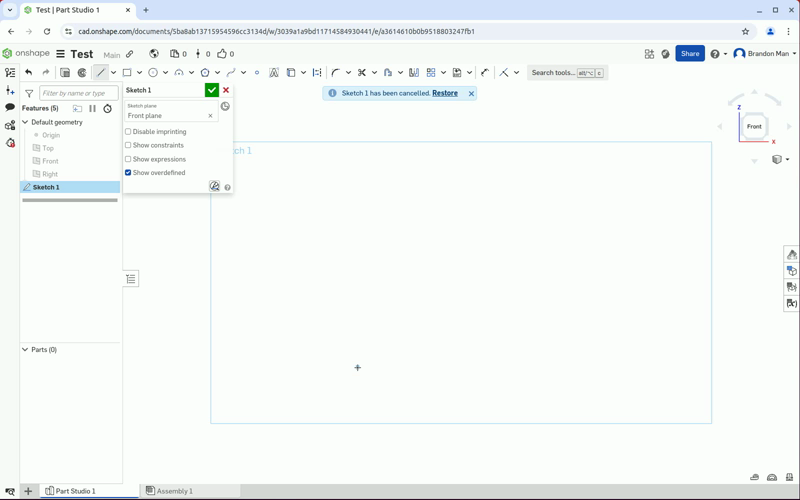
key_down(shift)
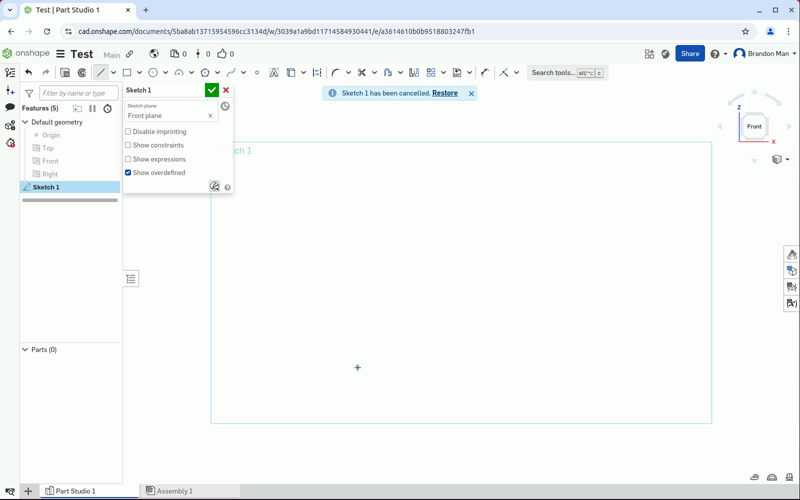
mouse_move(572, 367)
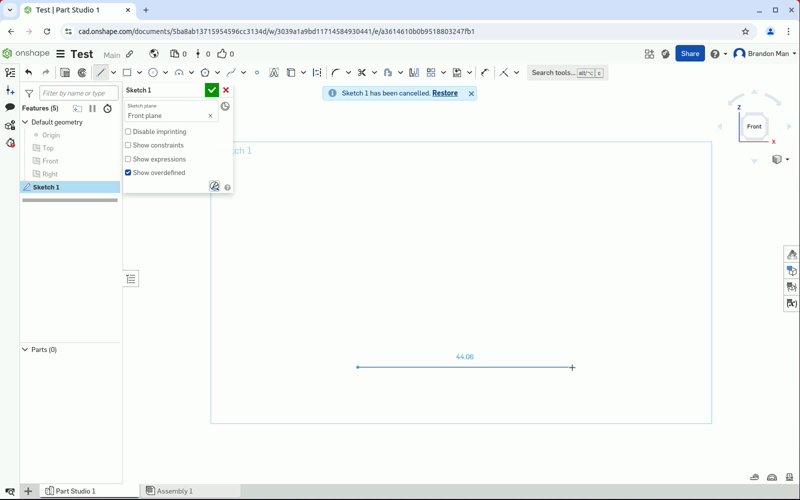
click(572, 367)
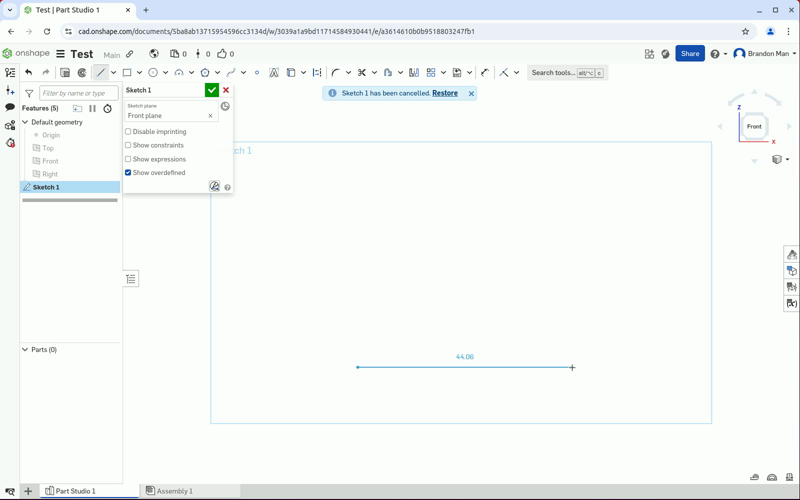
key_up(shift)
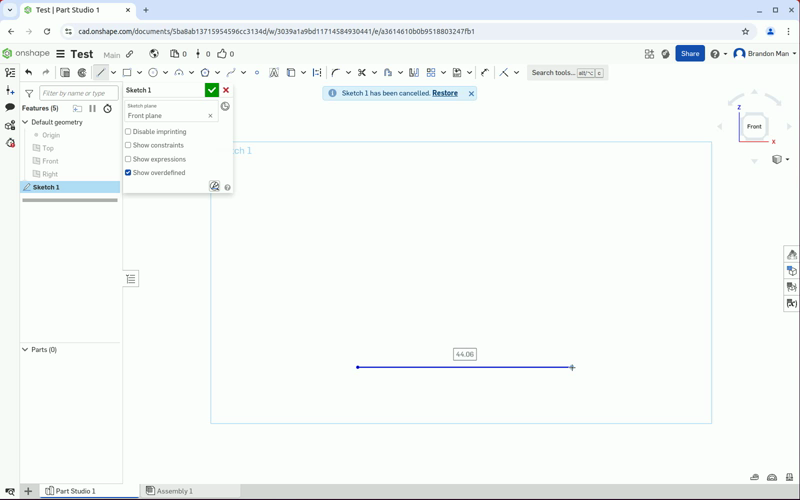
key_down(shift)
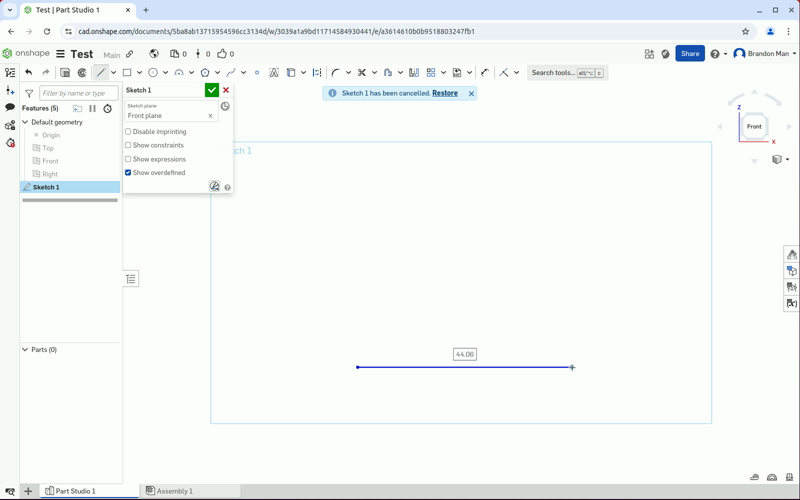
mouse_move(572, 267)
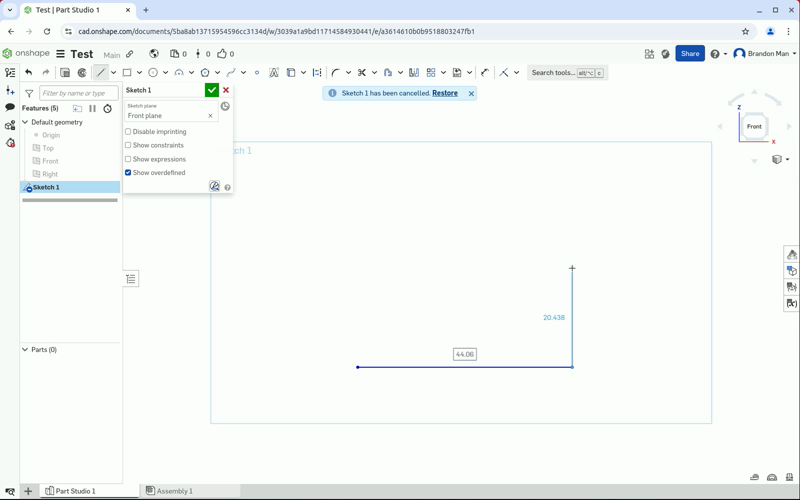
click(572, 267)
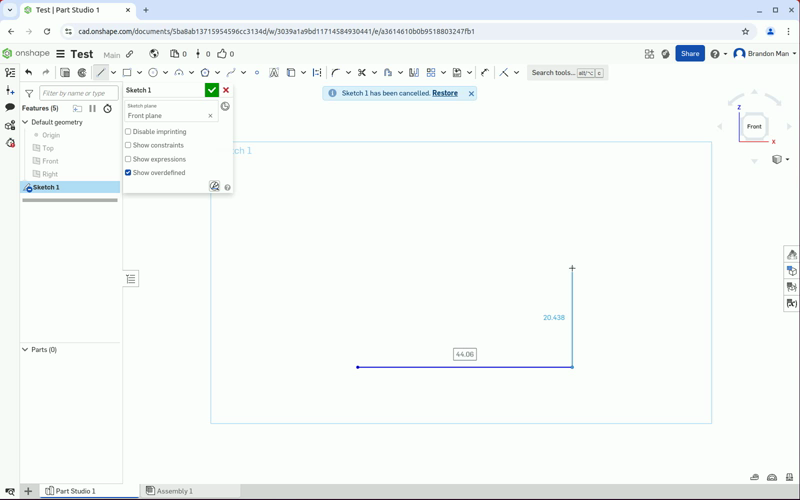
key_up(shift)
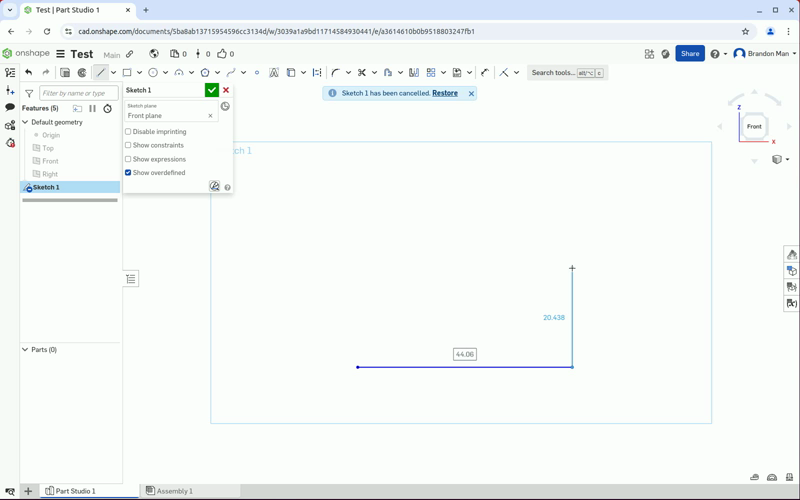
key_down(shift)
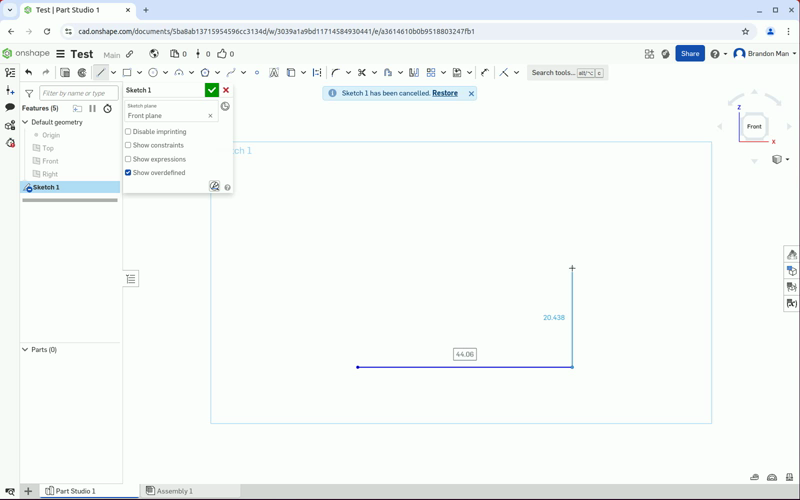
mouse_move(357, 267)
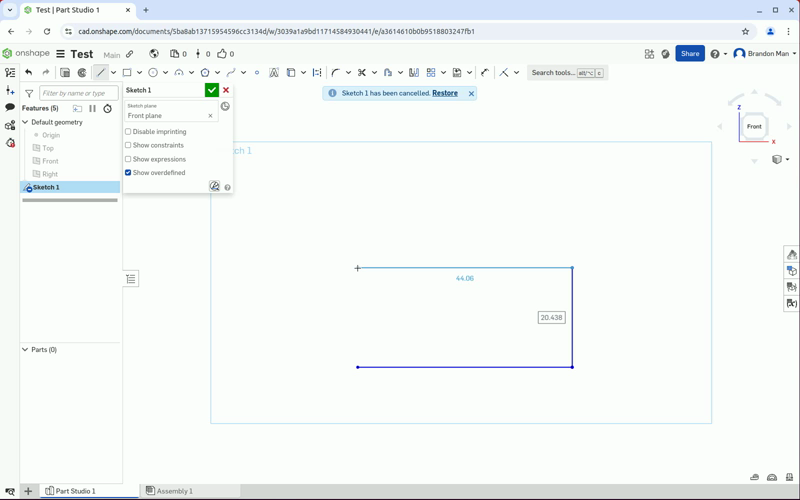
click(357, 267)
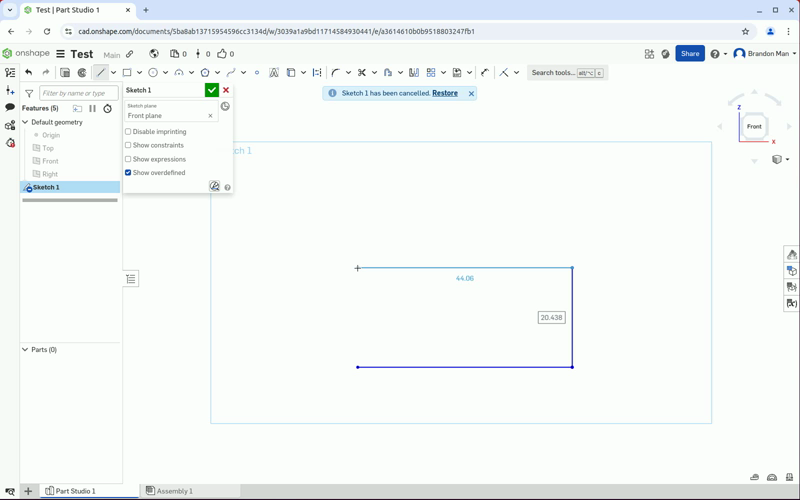
key_up(shift)
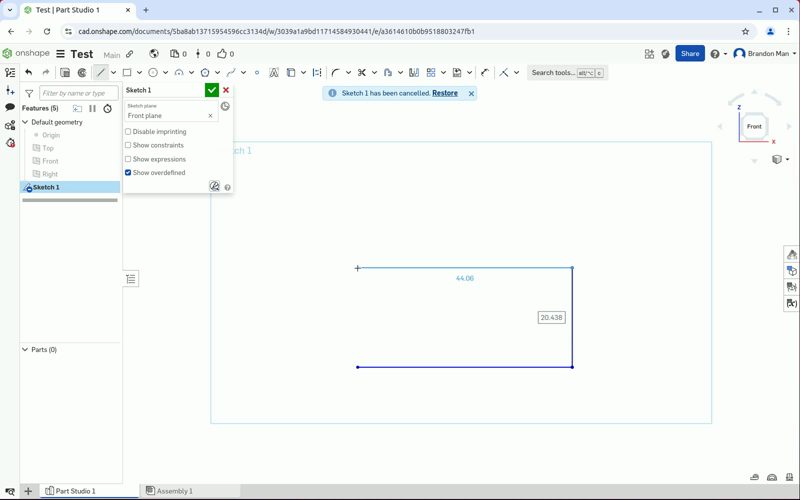
key_down(shift)
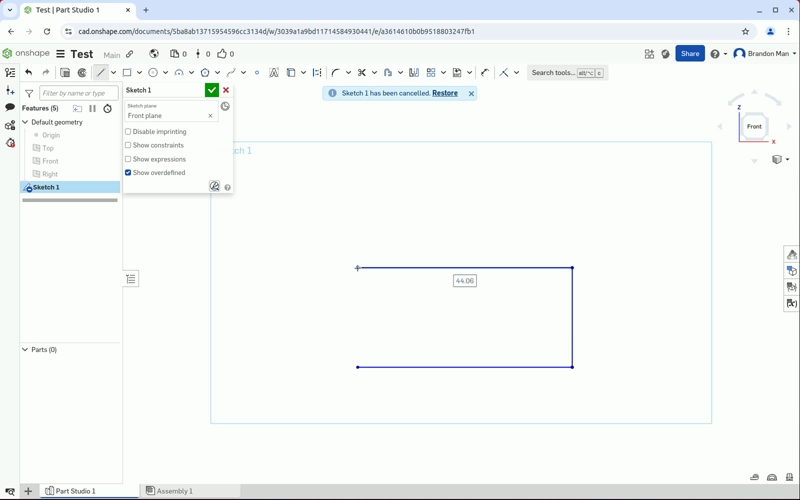
mouse_move(357, 367)
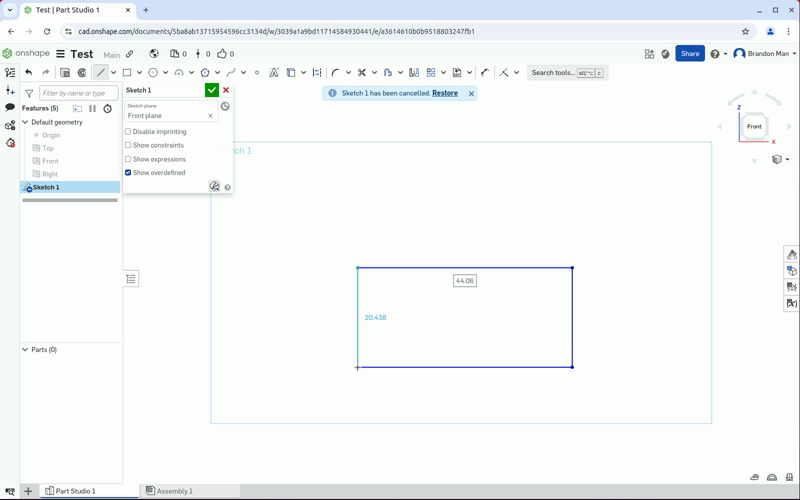
key_up(shift)
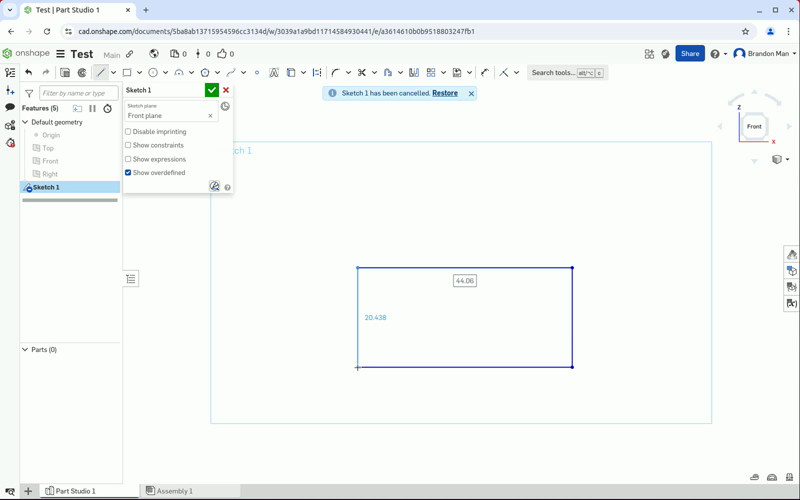
click(357, 367)
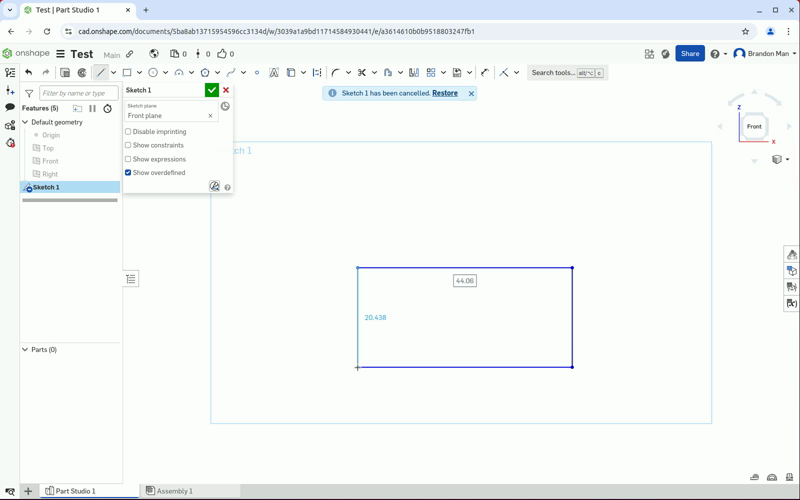
key(esc)
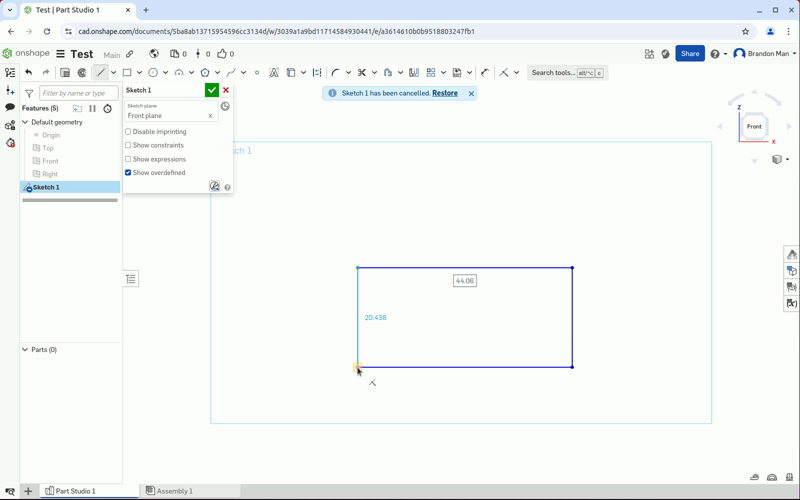
mouse_move(544, 301)
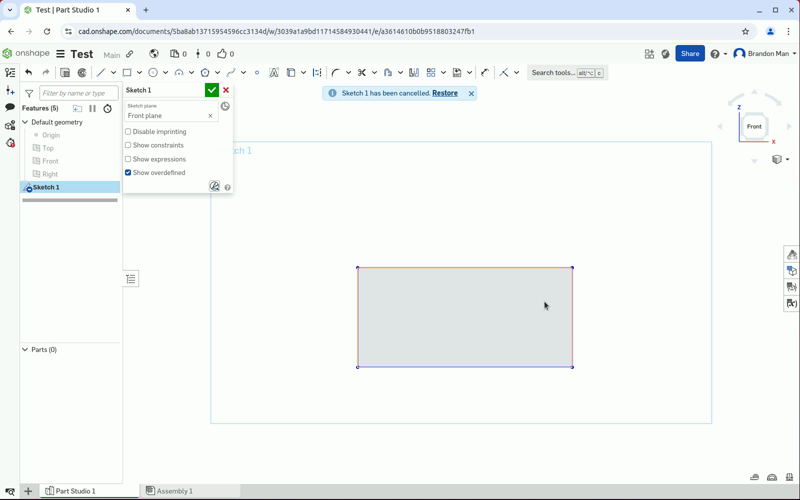
click(544, 301)
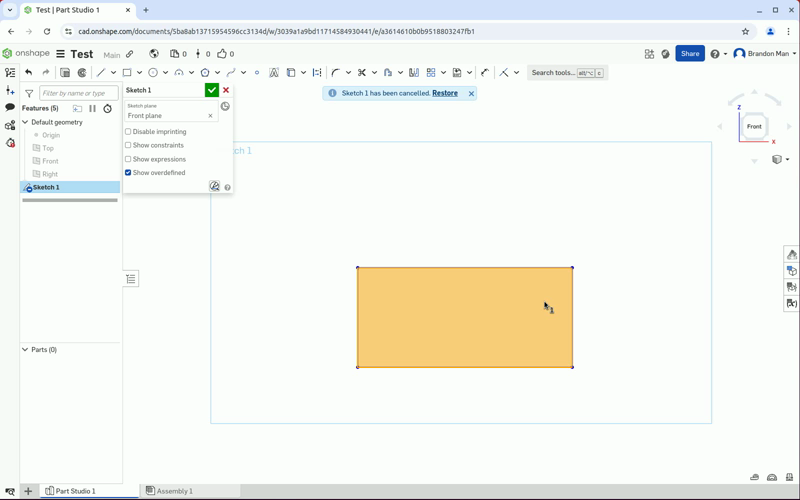
mouse_move(73, 352)
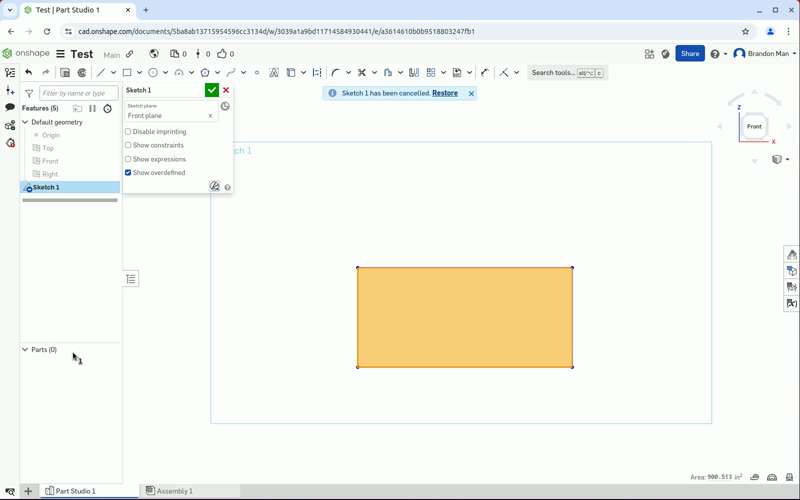
key(shift+y)
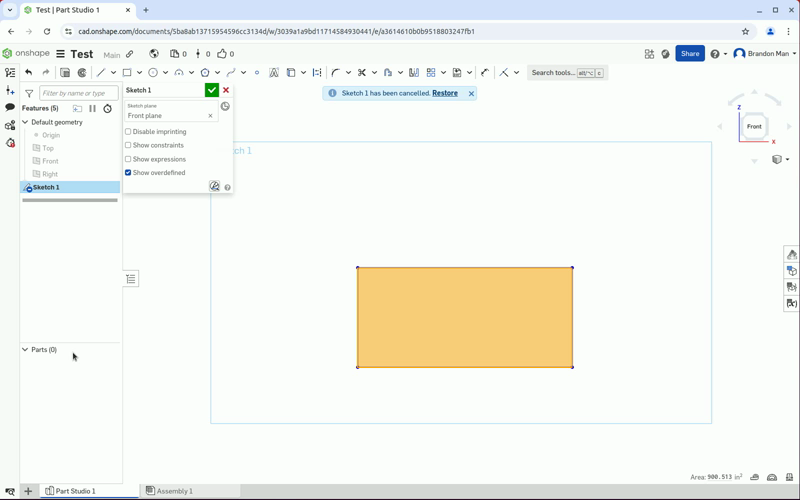
key(shift+e)
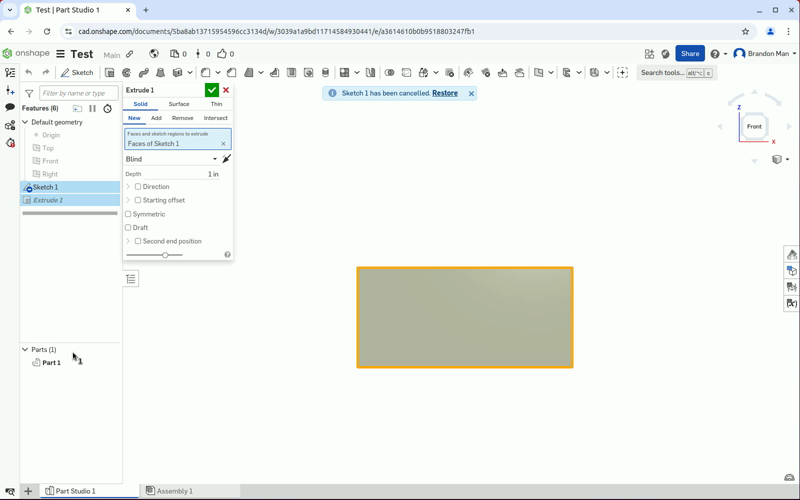
mouse_move(143, 106)
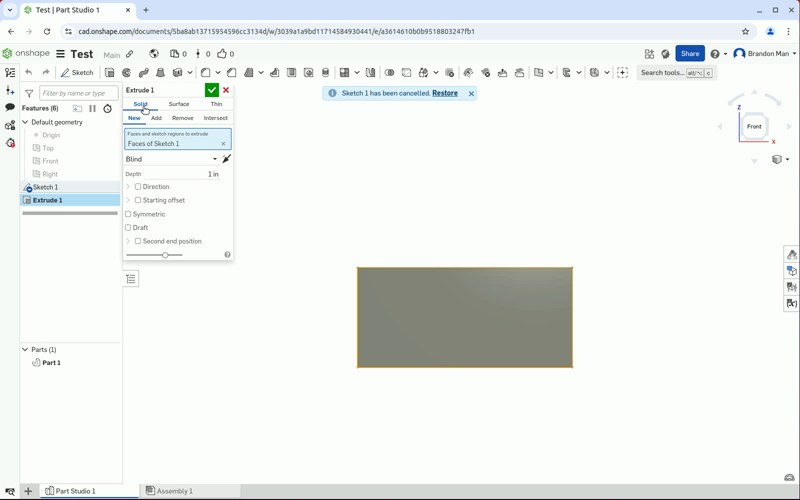
click(143, 106)
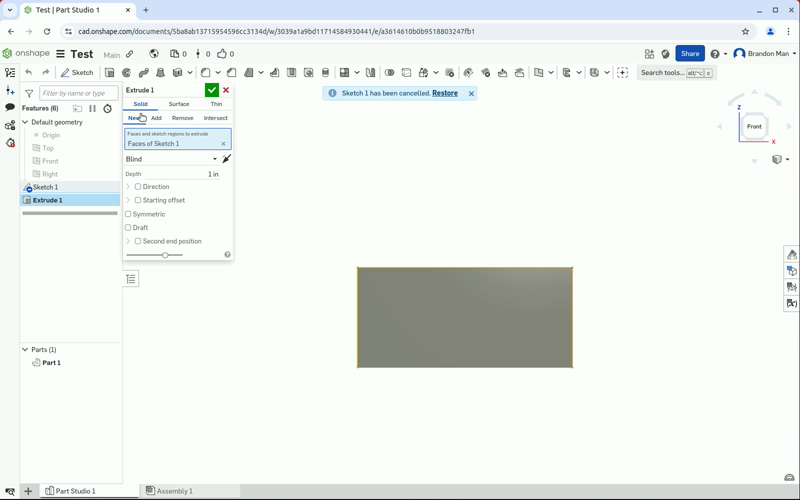
mouse_move(137, 120)
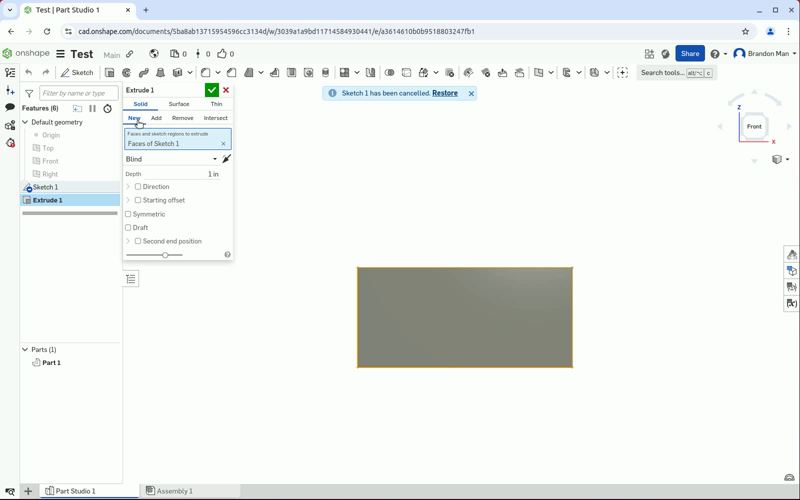
click(137, 120)
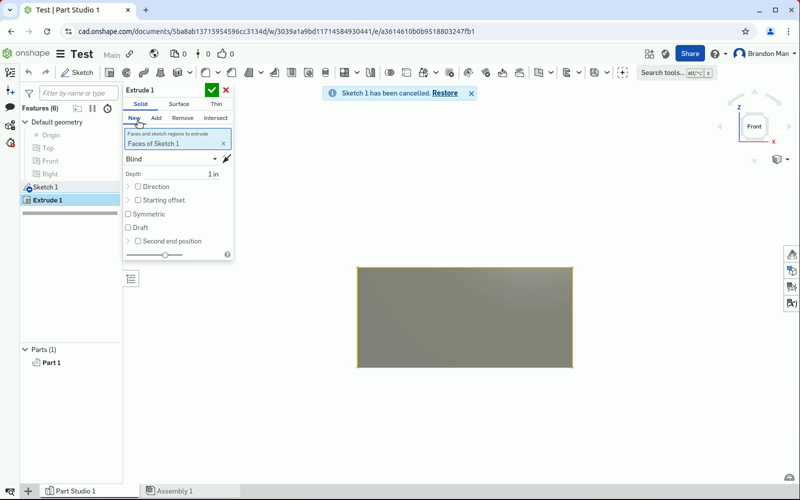
key(tab, 4)
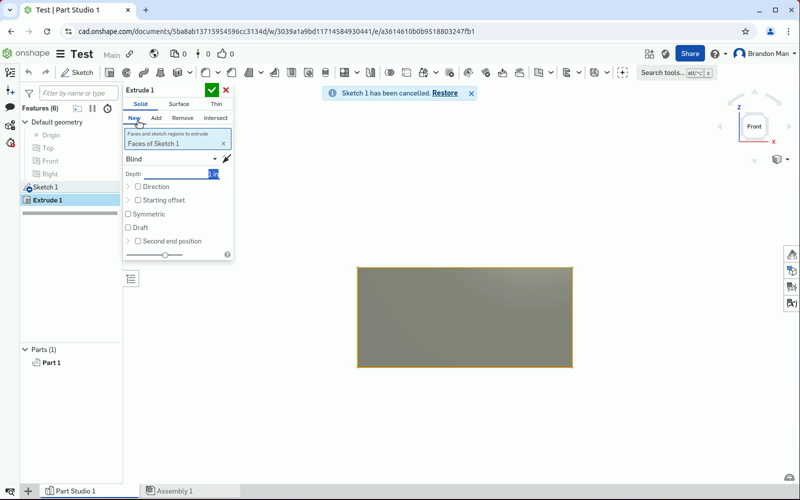
text(16.609)
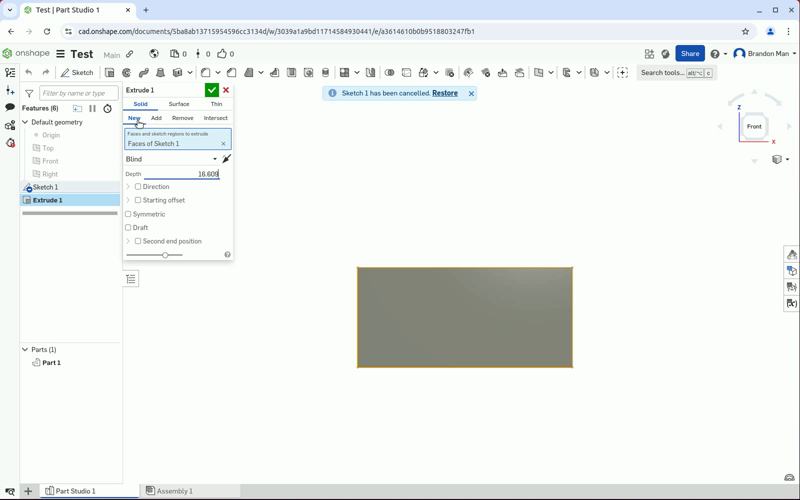
key(enter)
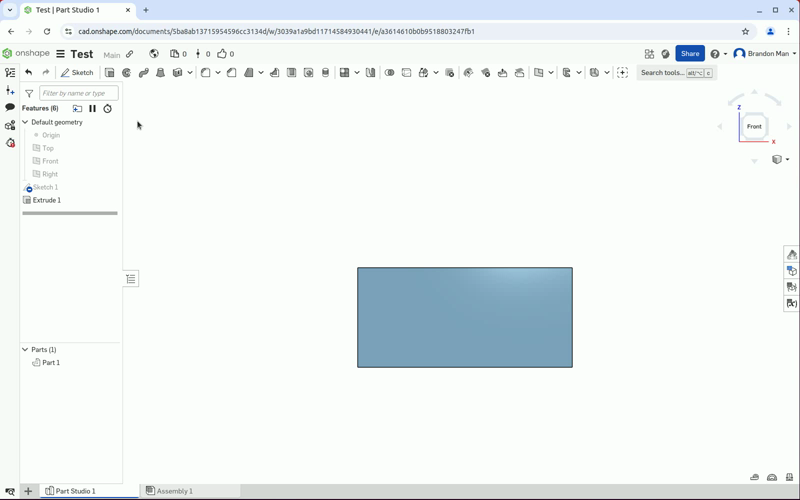
key(shift+h)
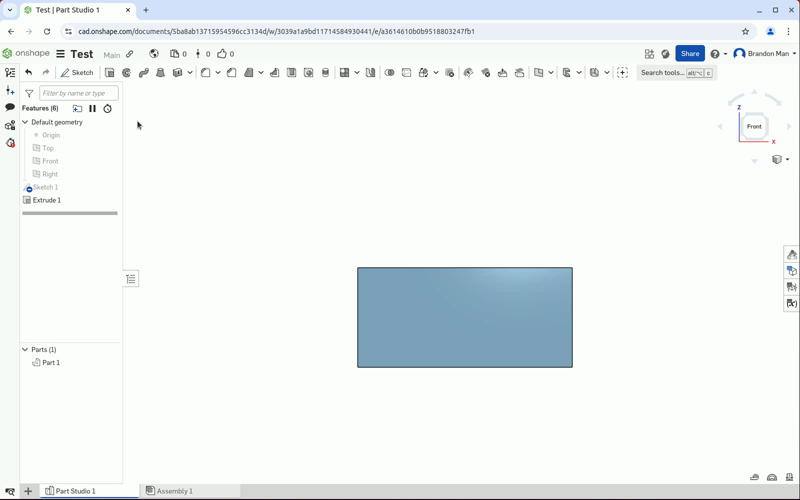
key(shift+h)
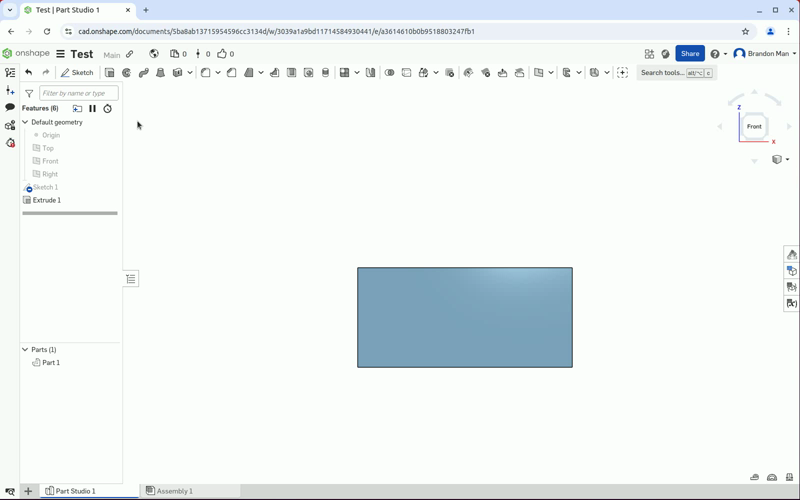
mouse_move(73, 189)
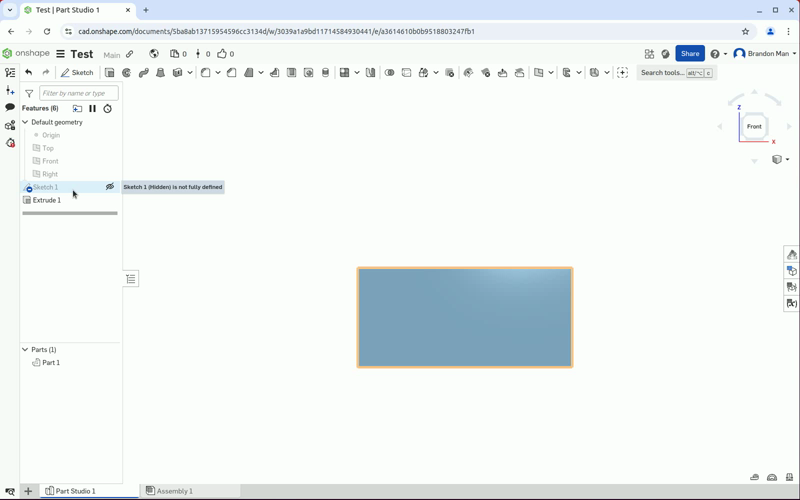
click(73, 189)
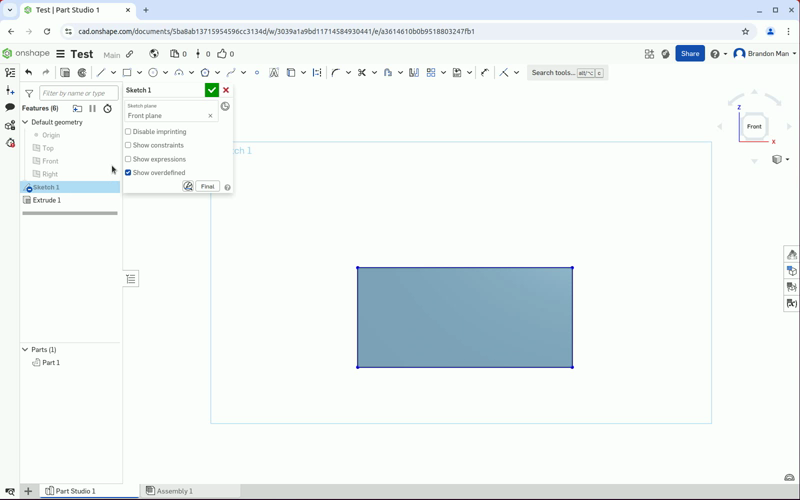
mouse_move(229, 92)
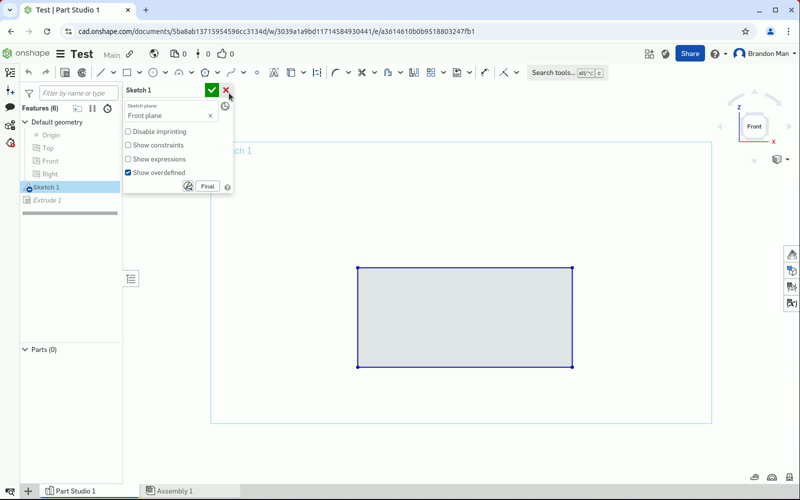
click(229, 92)
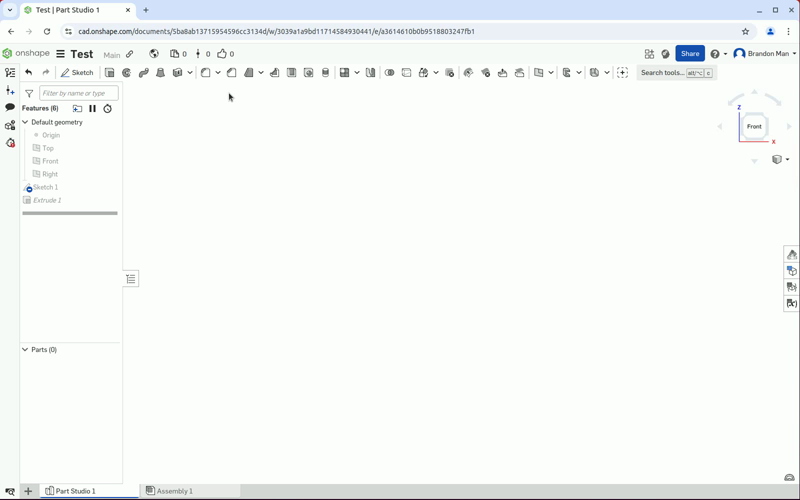
mouse_move(541, 75)
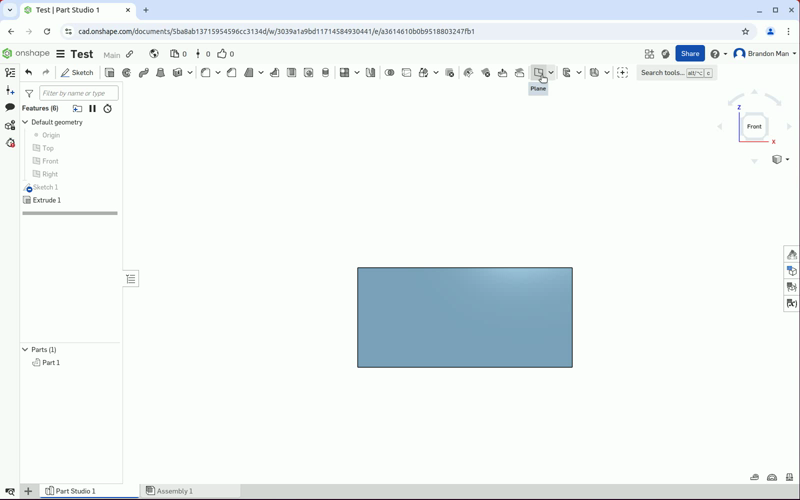
click(541, 75)
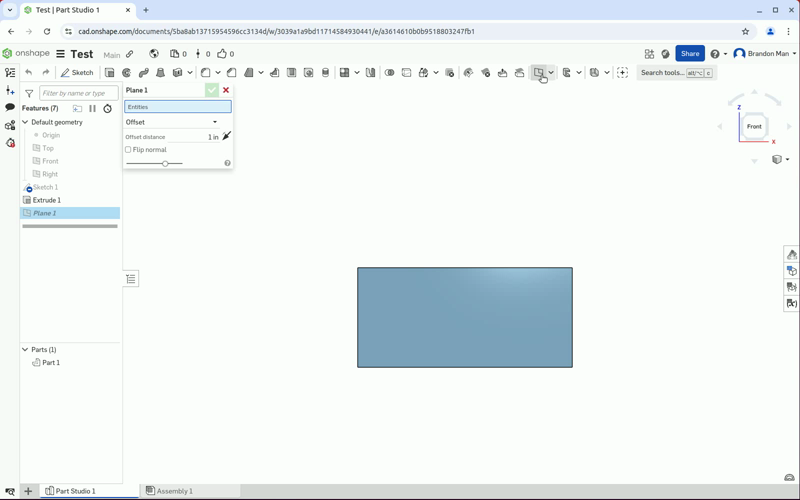
mouse_move(73, 163)
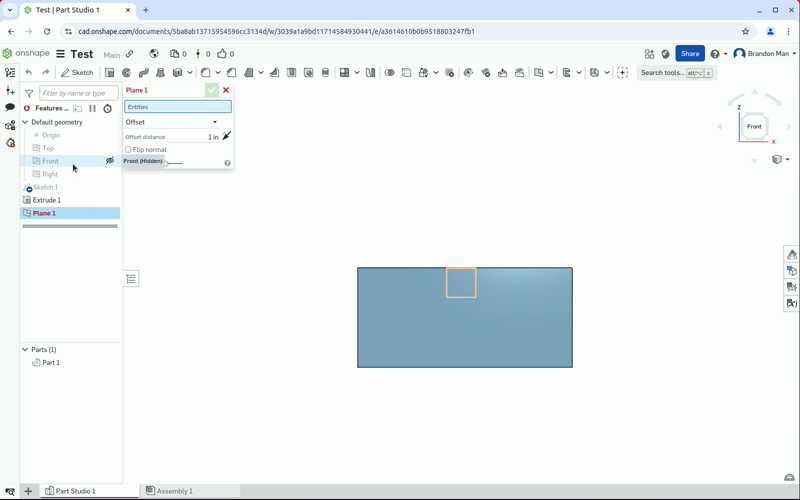
click(73, 163)
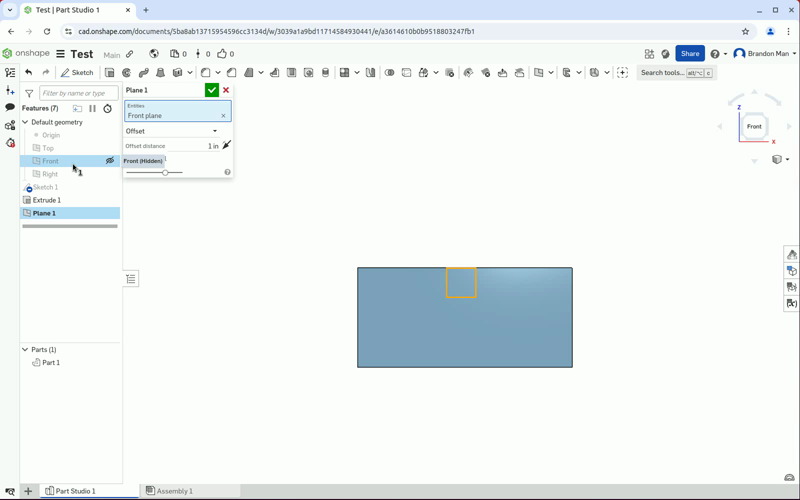
key(tab, 2)
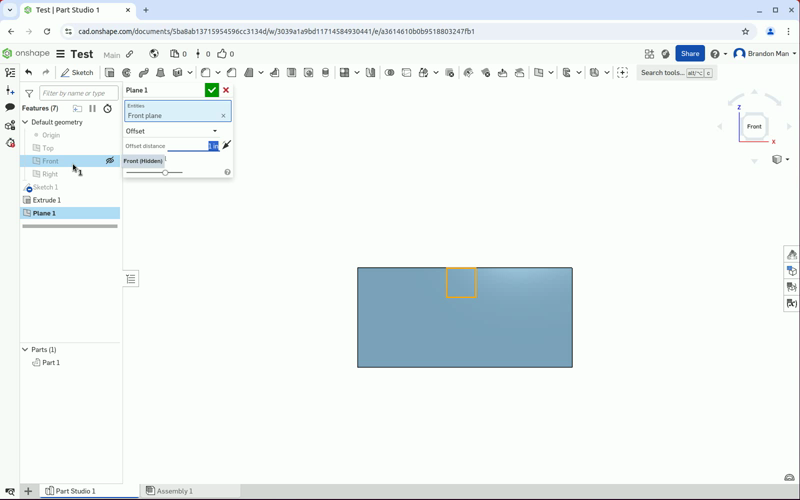
text(16.607)
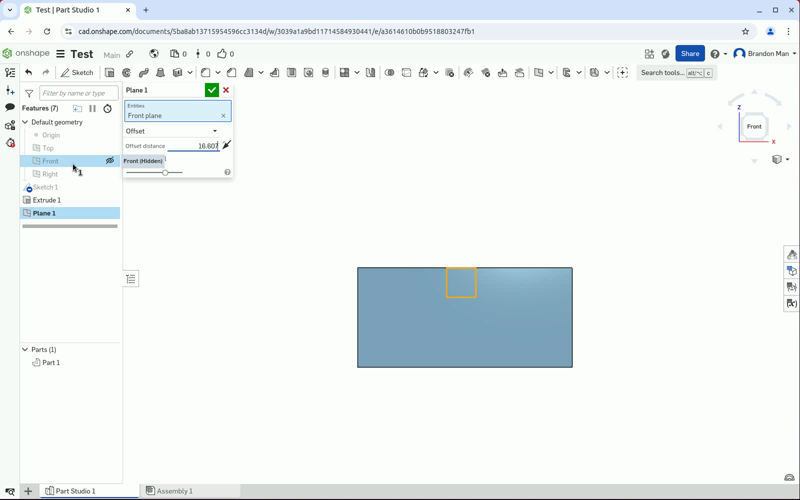
key(enter, 2)
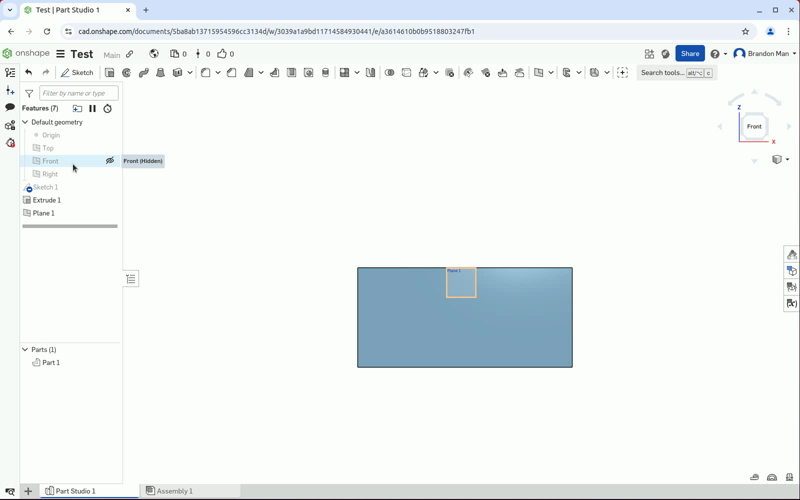
key(shift+s)
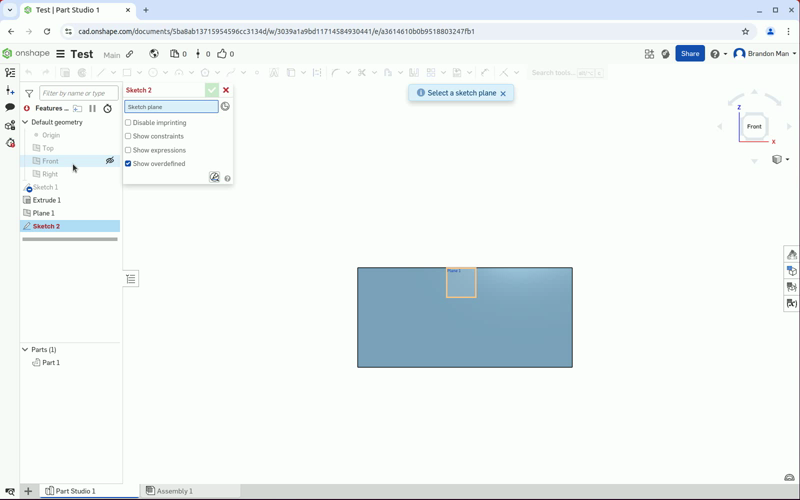
mouse_move(73, 215)
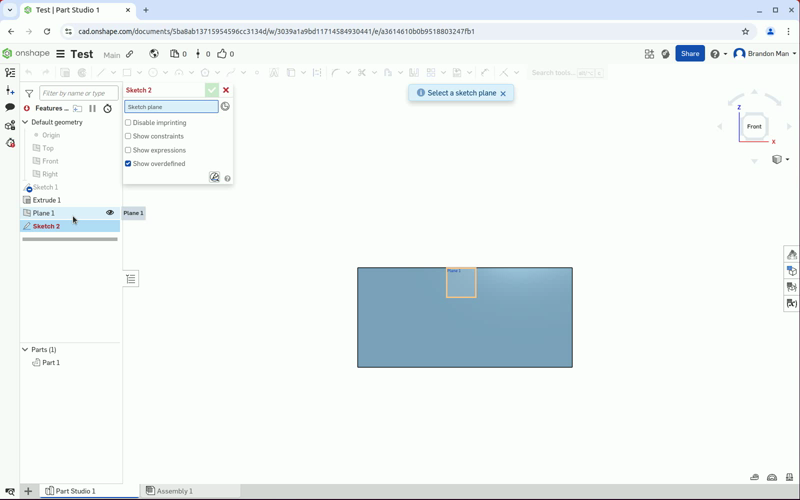
click(73, 215)
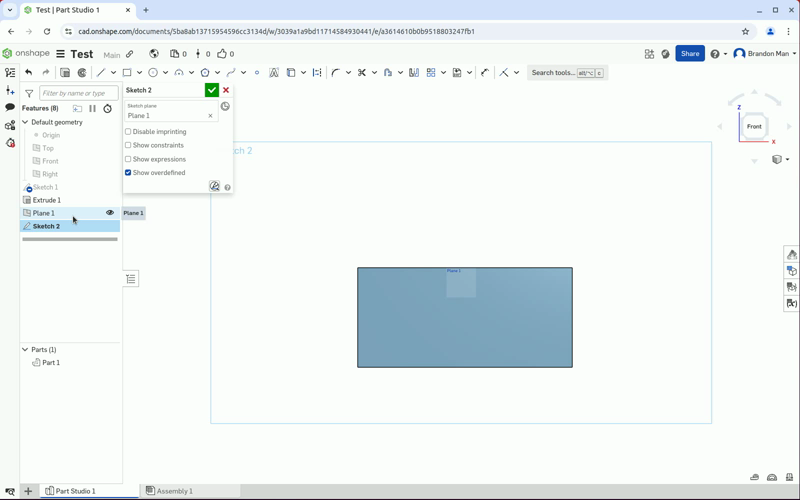
mouse_move(73, 352)
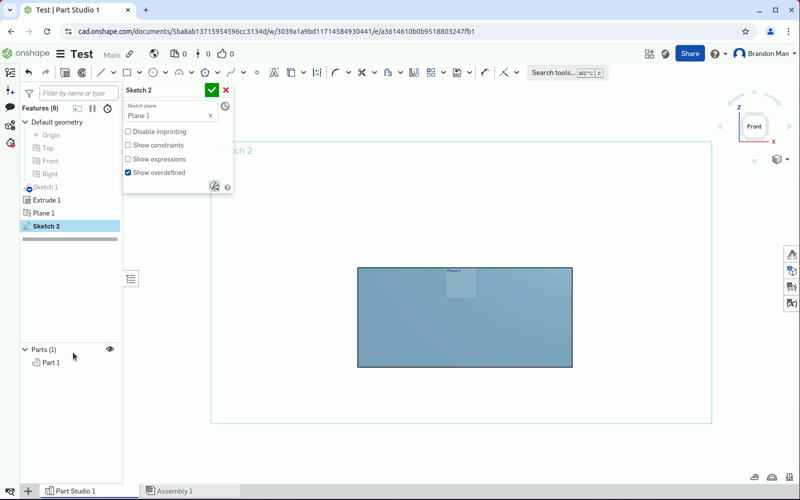
key(y)
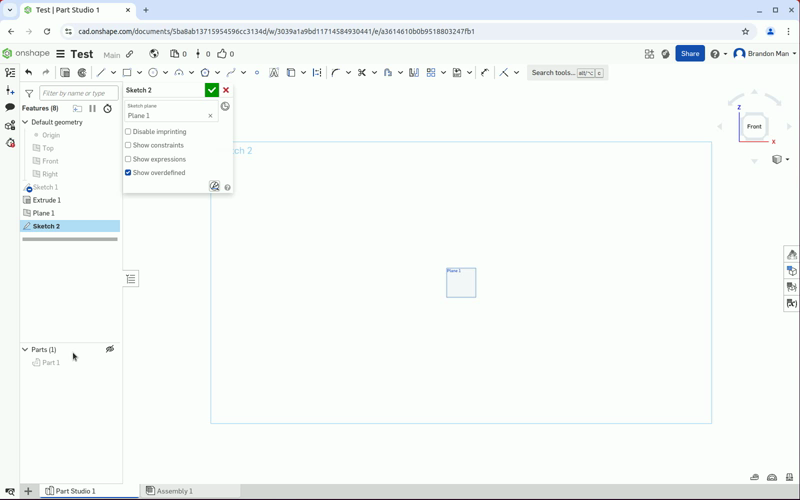
key(l)
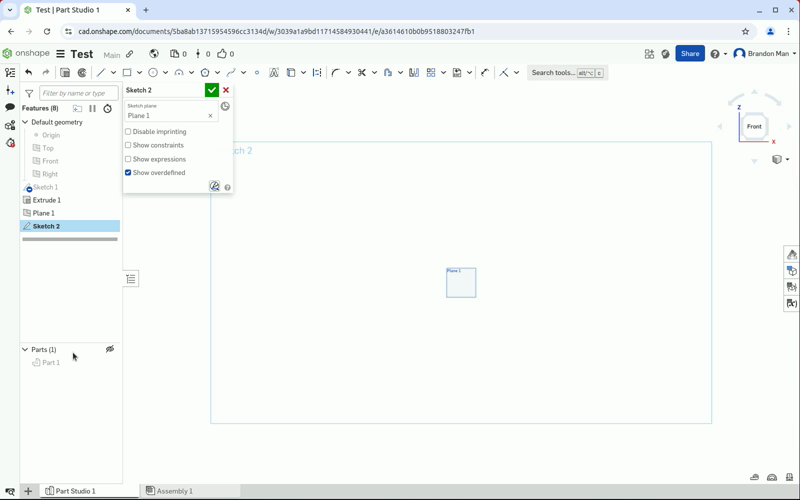
key_down(shift)
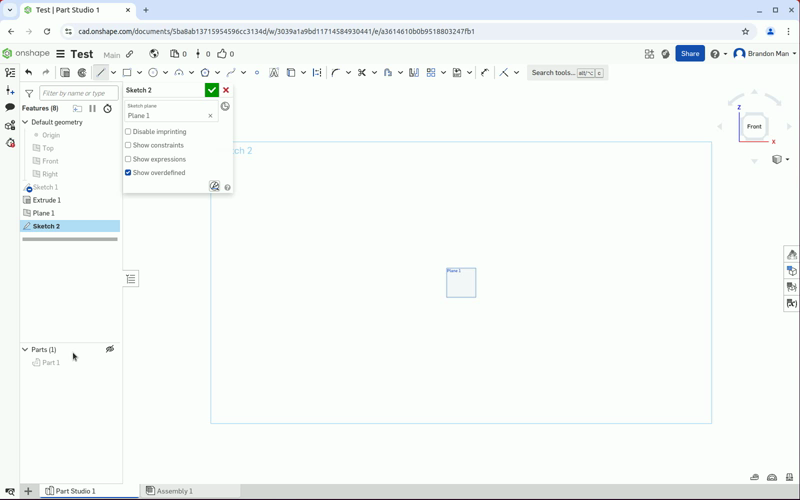
mouse_move(357, 324)
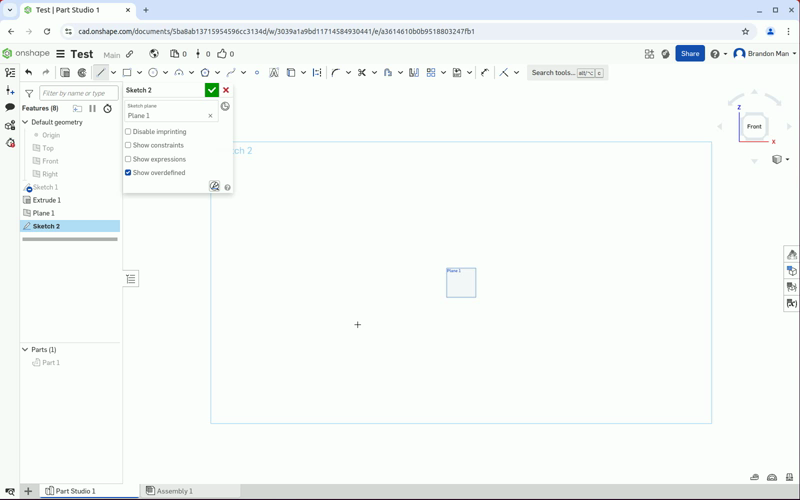
click(357, 324)
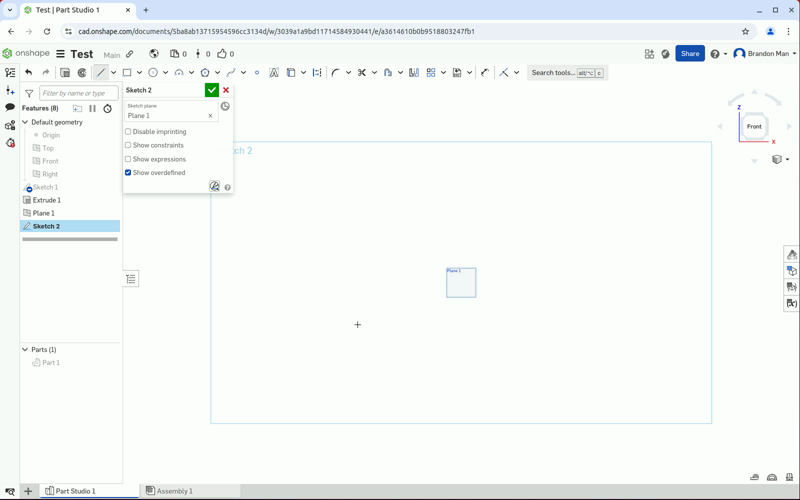
key_up(shift)
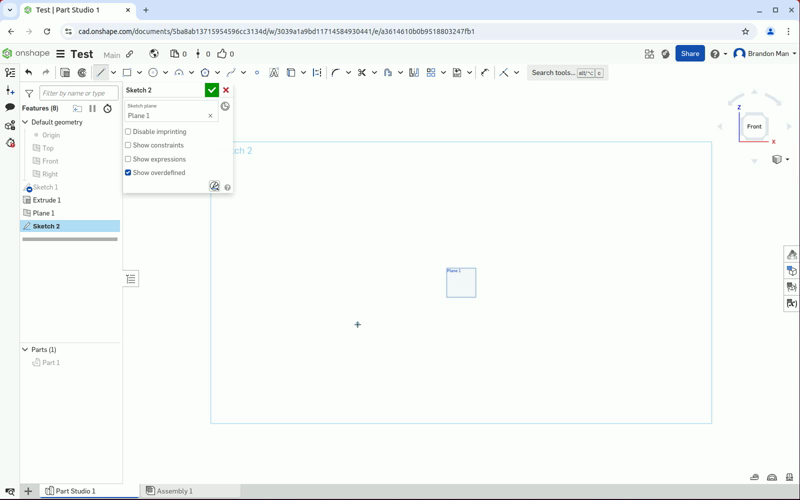
key_down(shift)
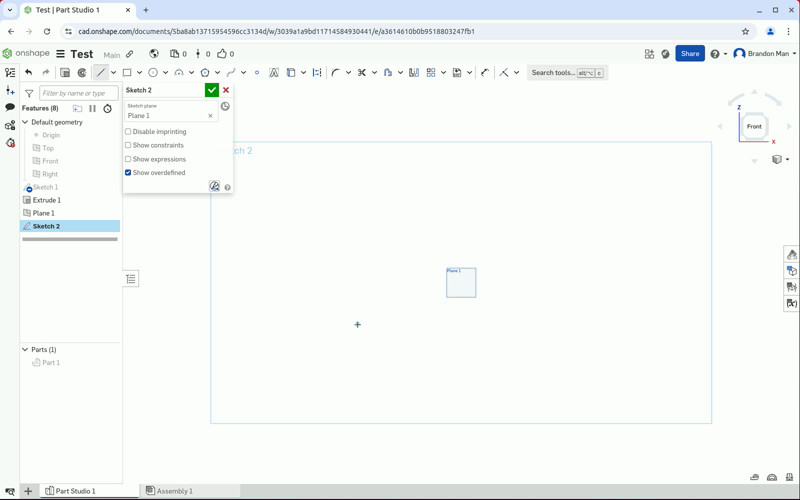
mouse_move(414, 267)
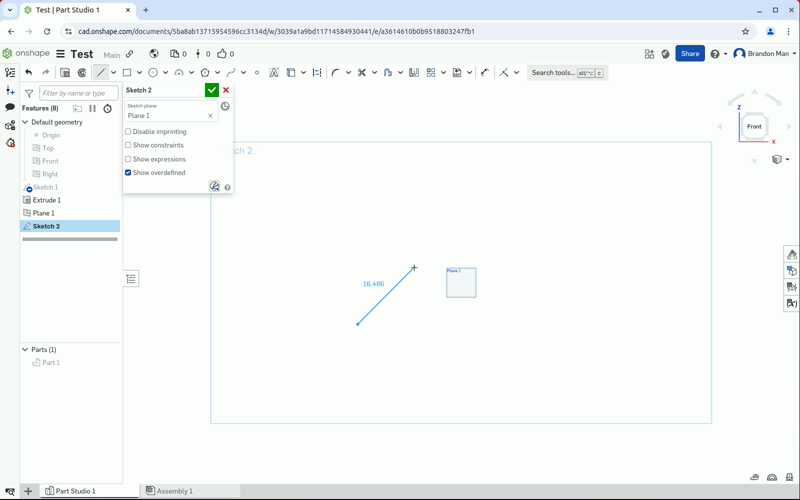
click(414, 267)
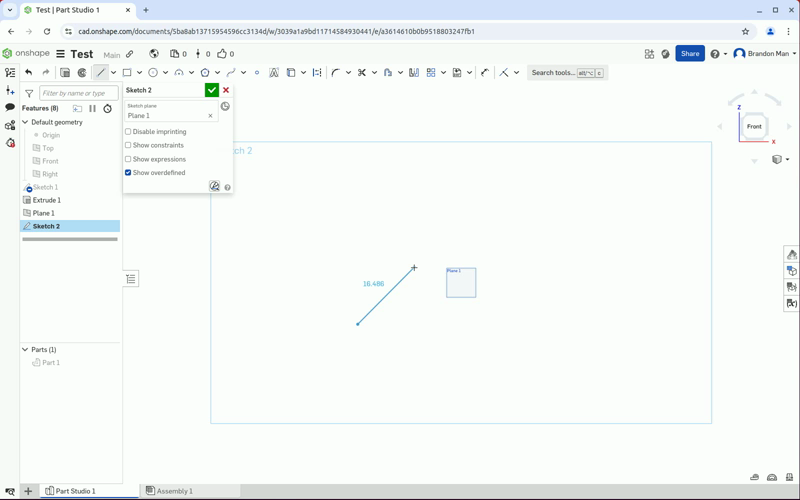
key_up(shift)
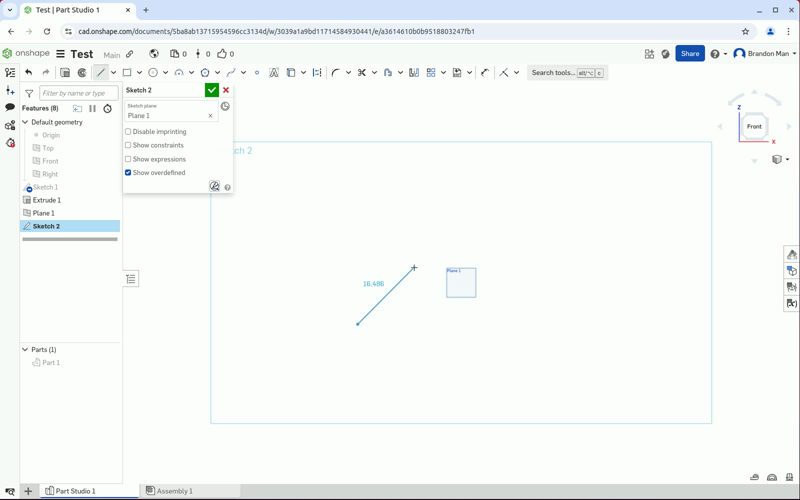
key_down(shift)
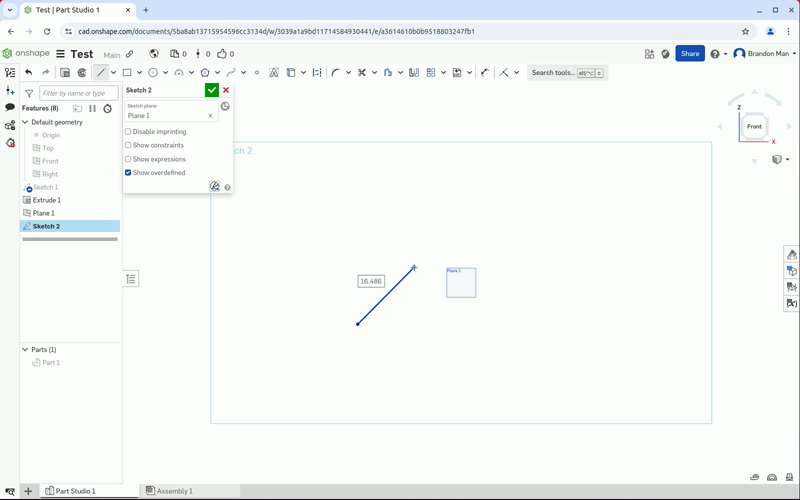
mouse_move(444, 267)
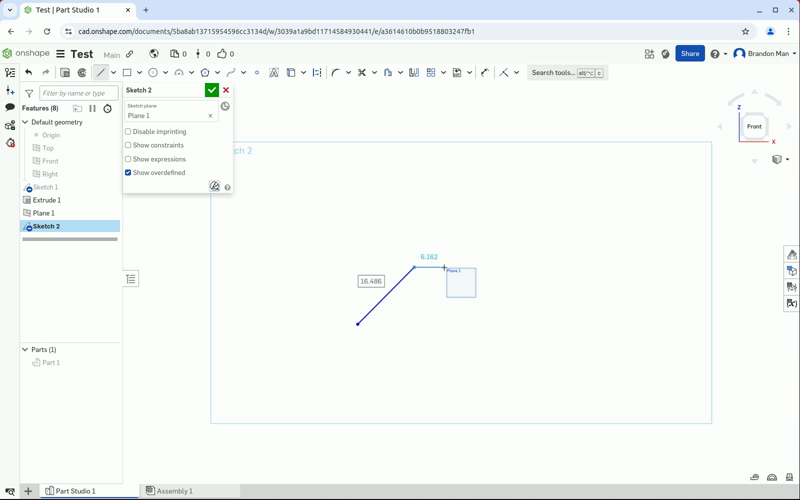
mouse_move(357, 267)
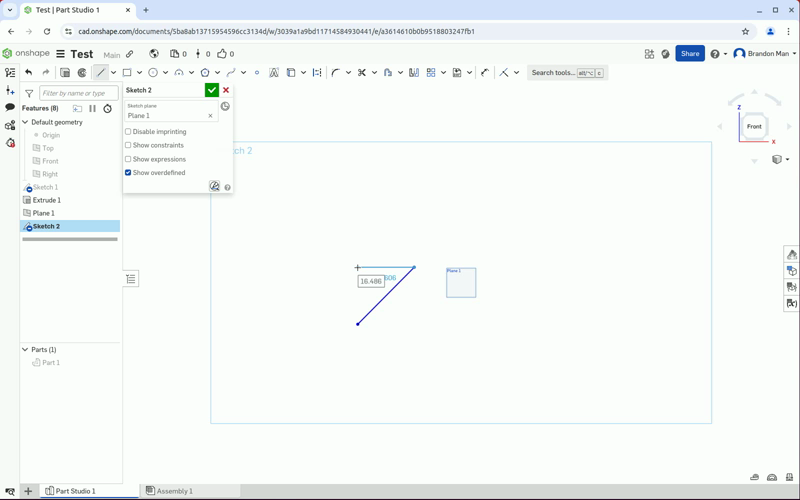
click(357, 267)
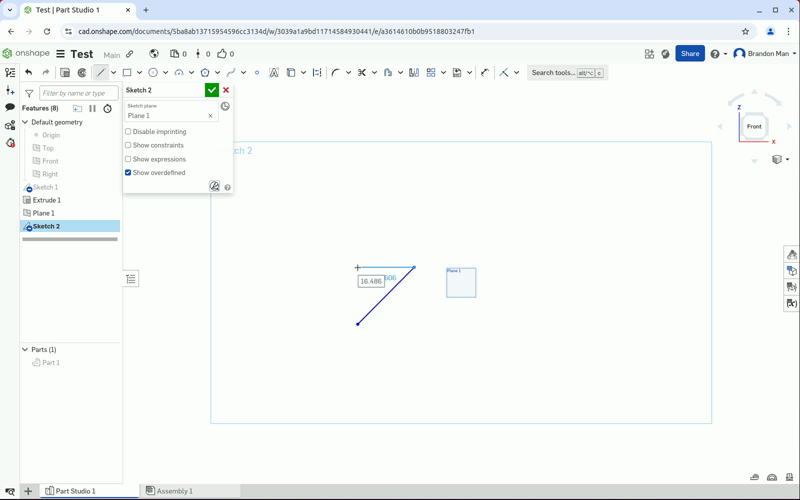
key_up(shift)
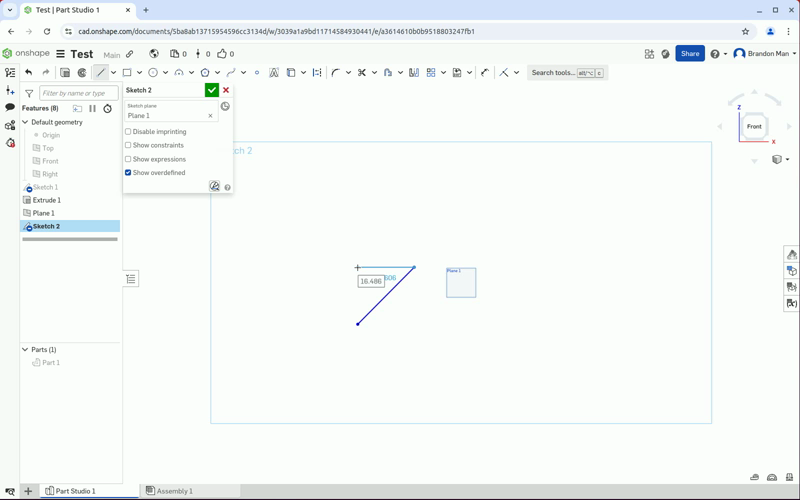
mouse_move(387, 267)
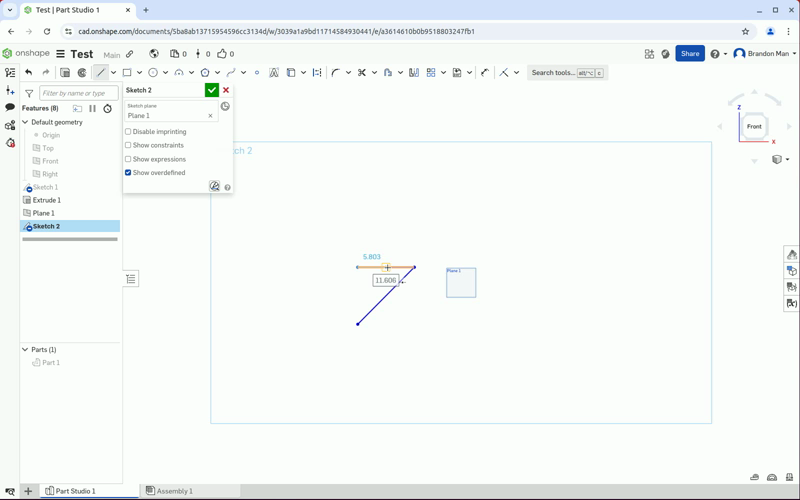
key_down(shift)
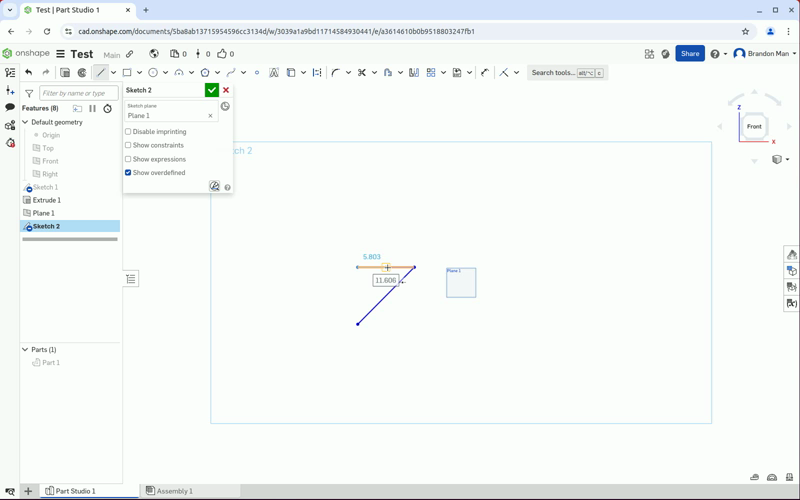
mouse_move(357, 324)
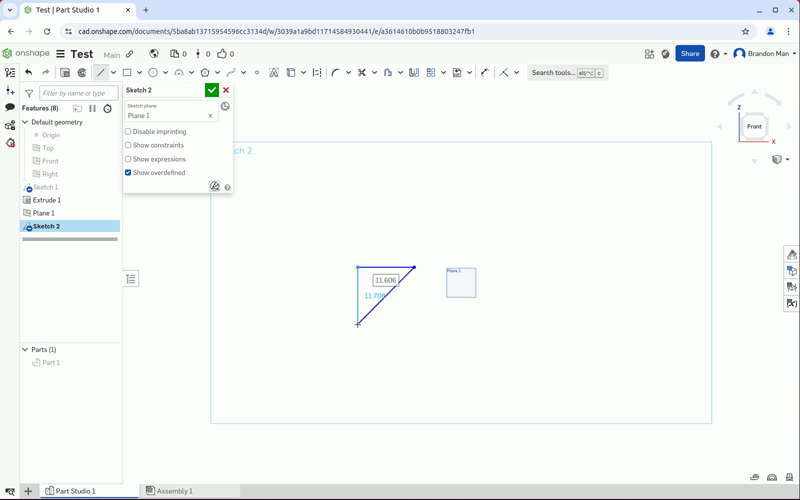
key_up(shift)
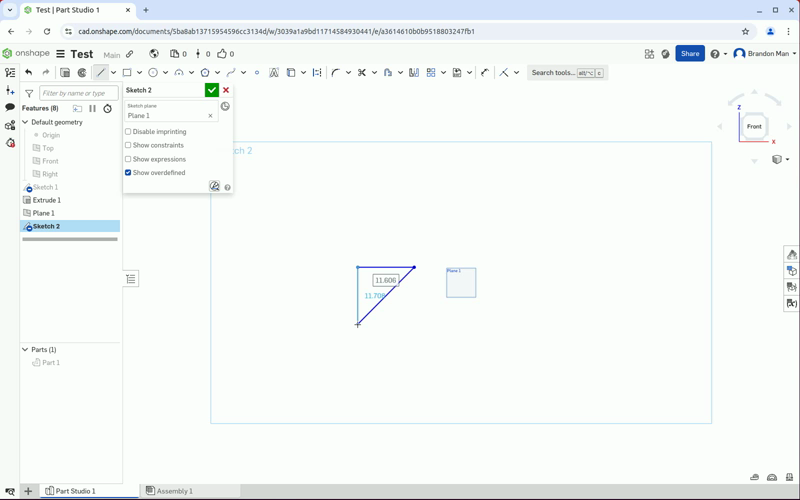
click(357, 324)
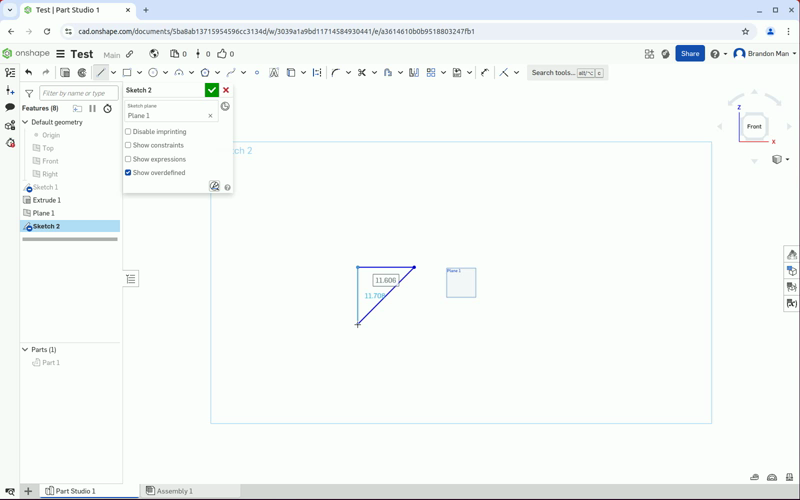
key(esc)
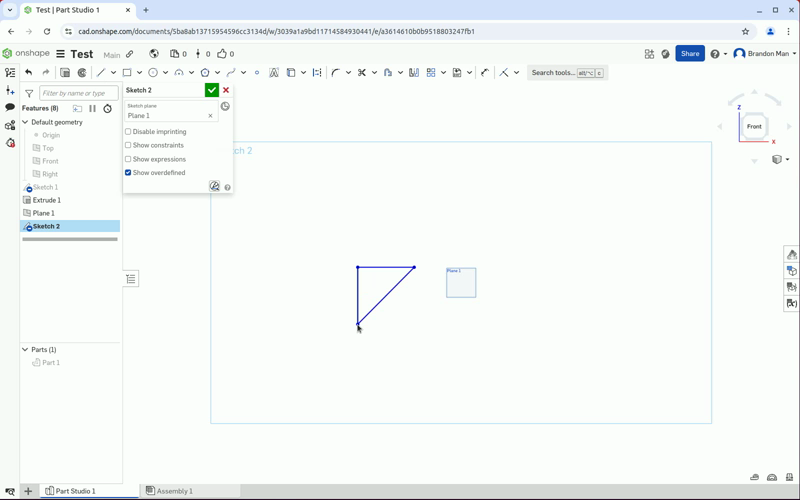
mouse_move(372, 302)
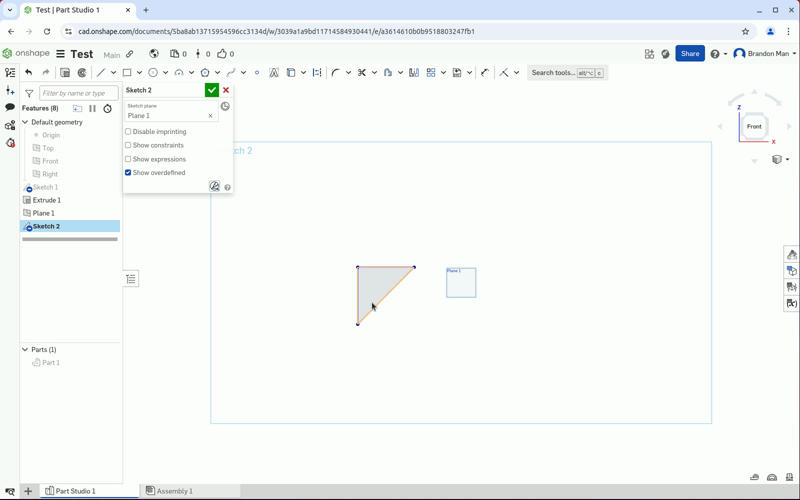
scroll(6)
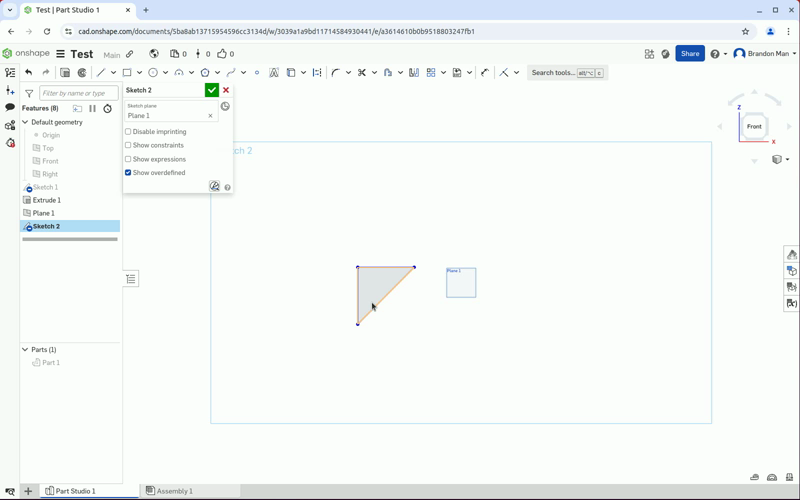
scroll(6)
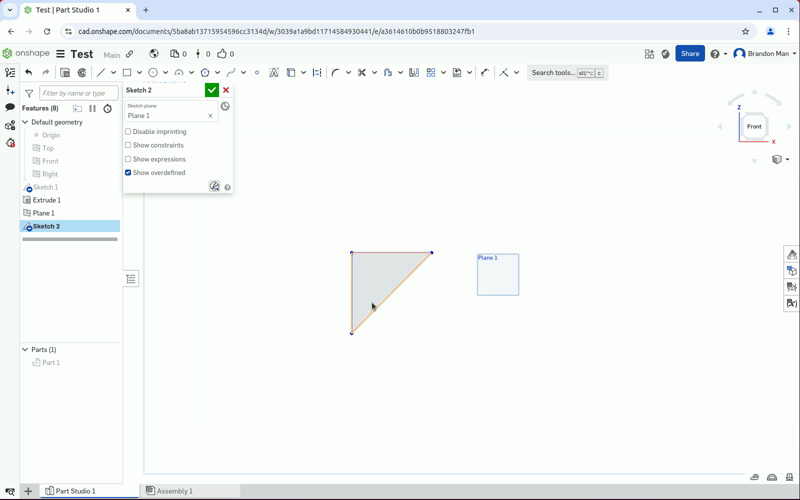
scroll(6)
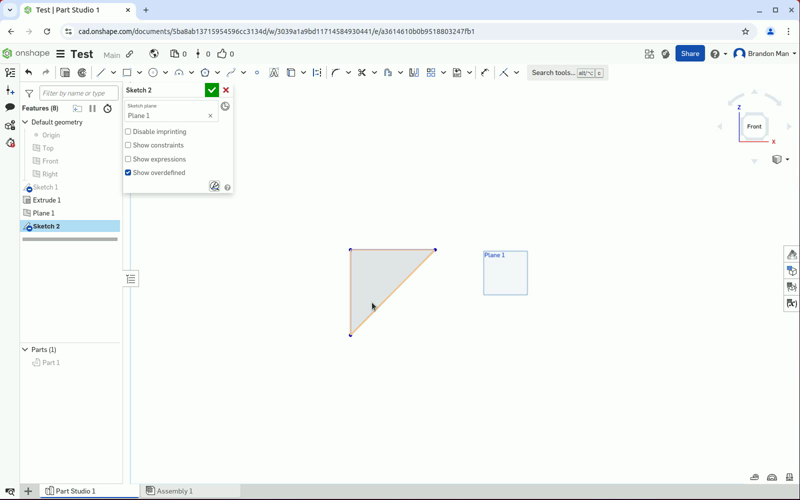
scroll(6)
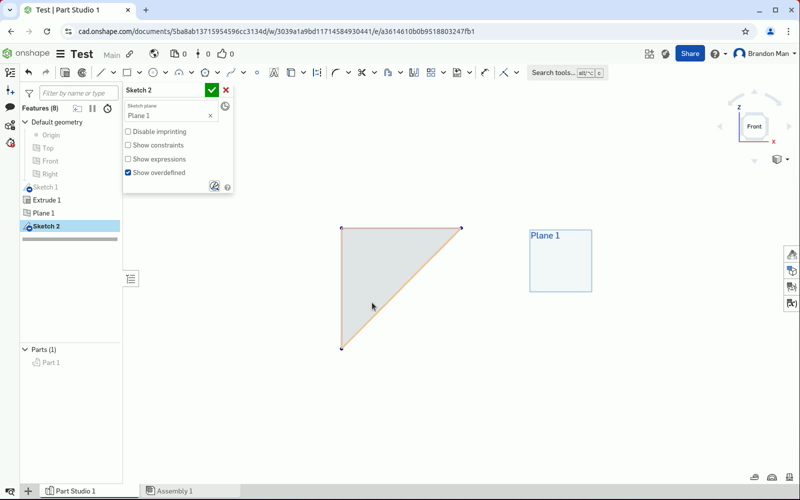
scroll(6)
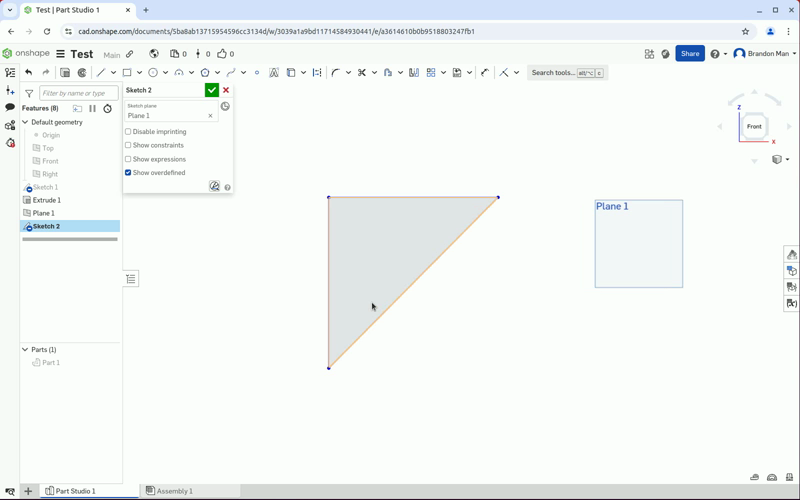
scroll(6)
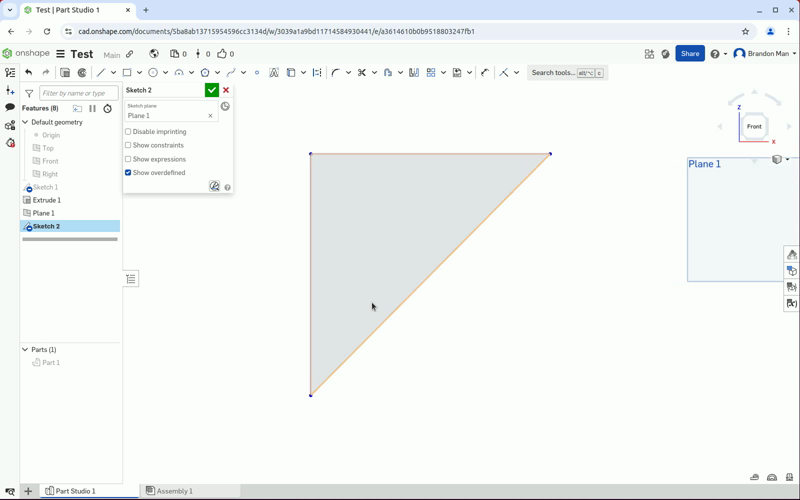
scroll(6)
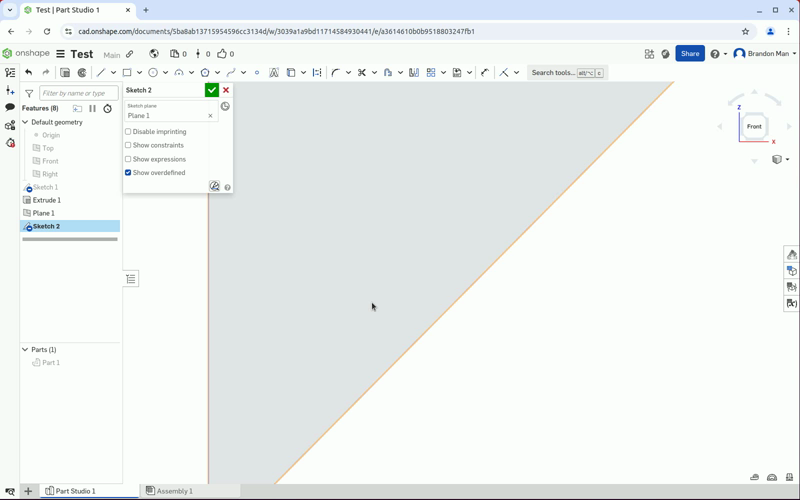
click(372, 302)
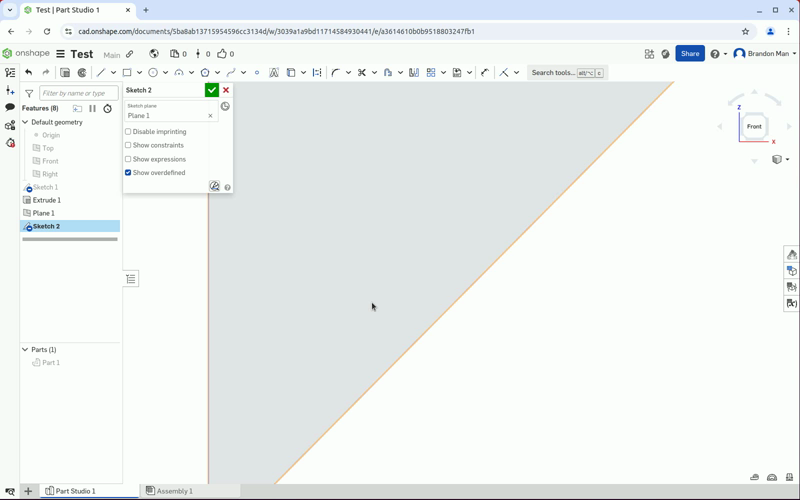
scroll(-6)
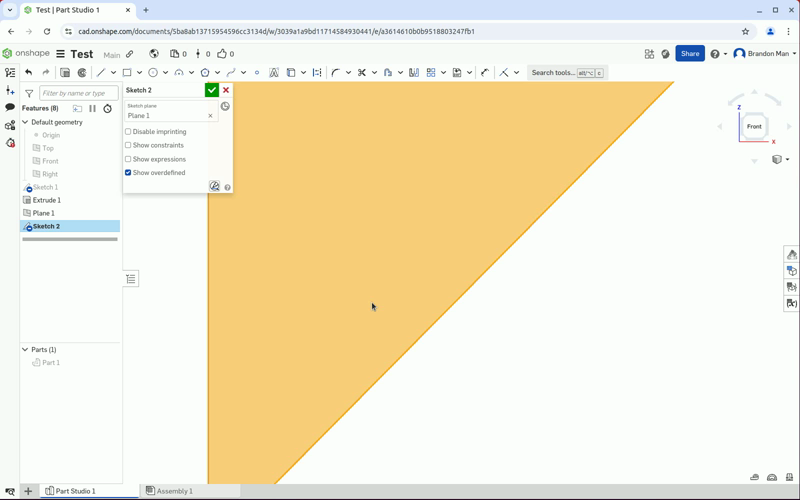
scroll(-6)
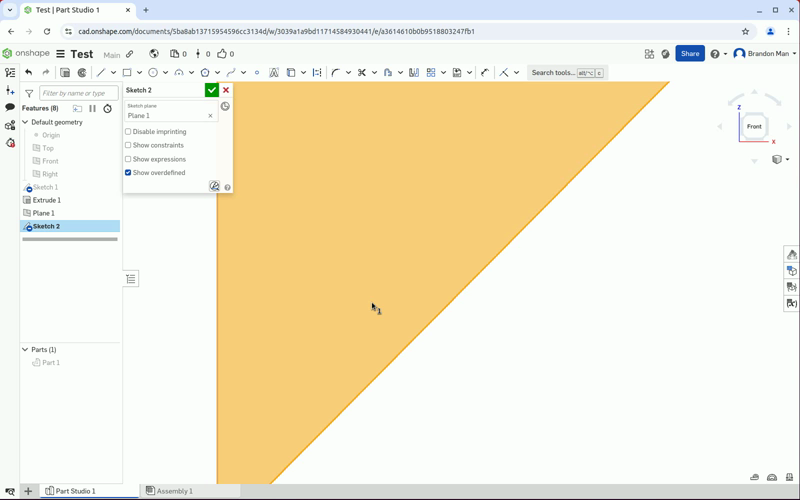
scroll(-6)
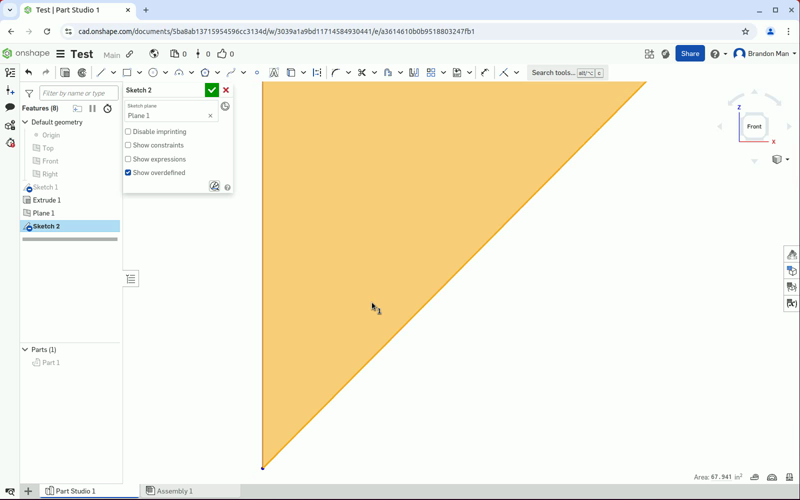
scroll(-6)
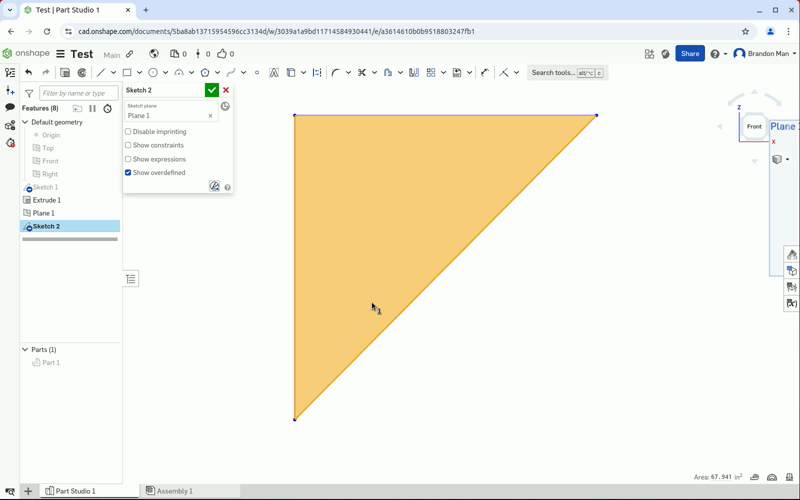
scroll(-6)
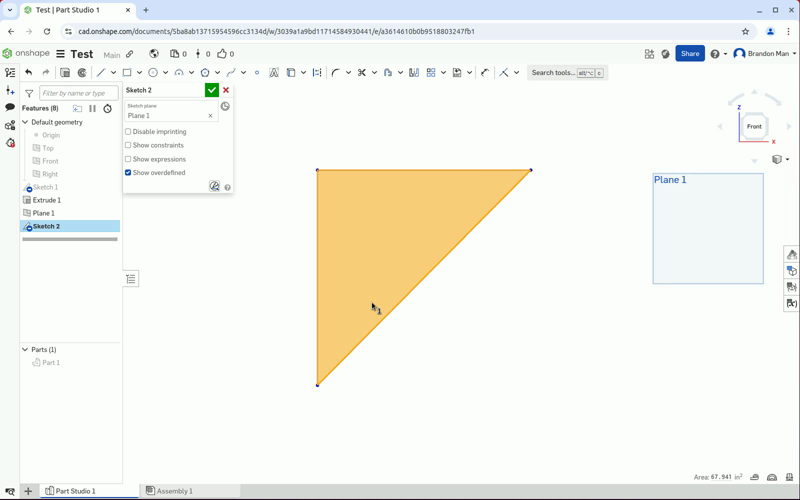
scroll(-6)
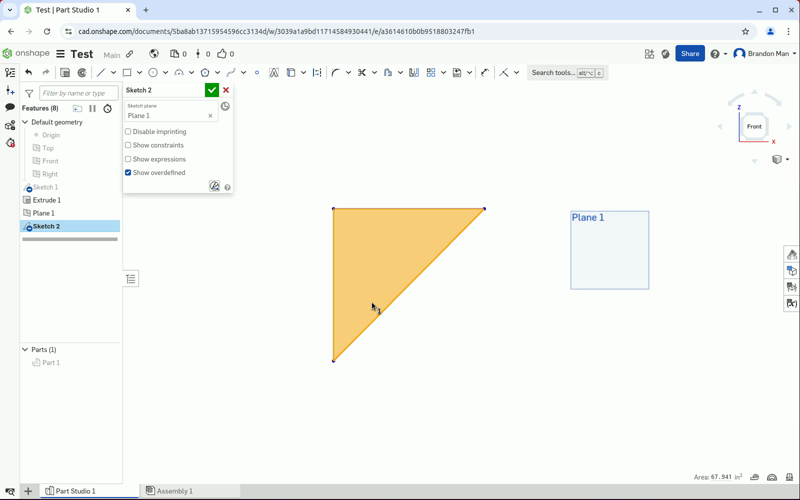
scroll(-6)
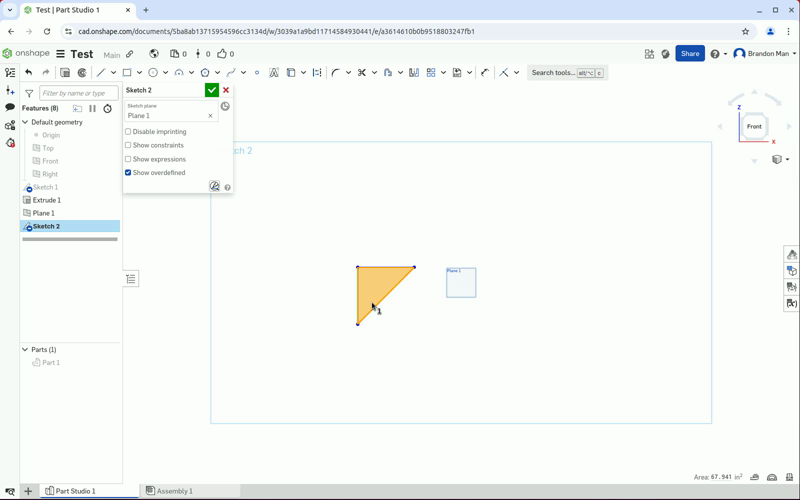
mouse_move(73, 352)
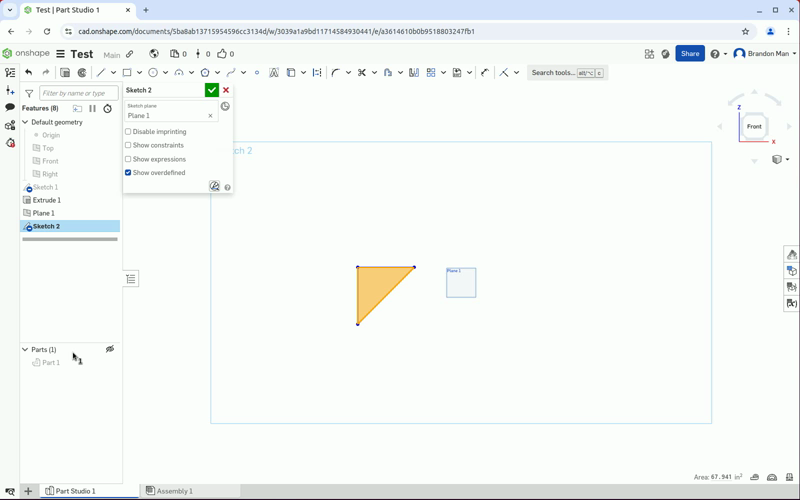
key(shift+y)
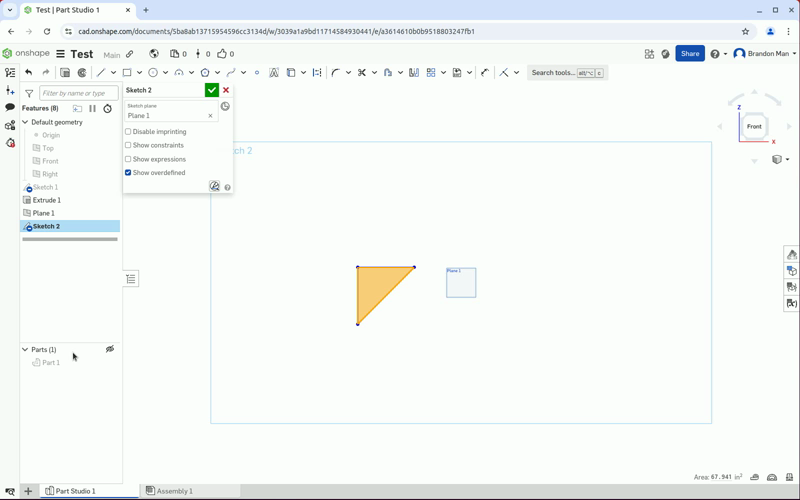
key(shift+e)
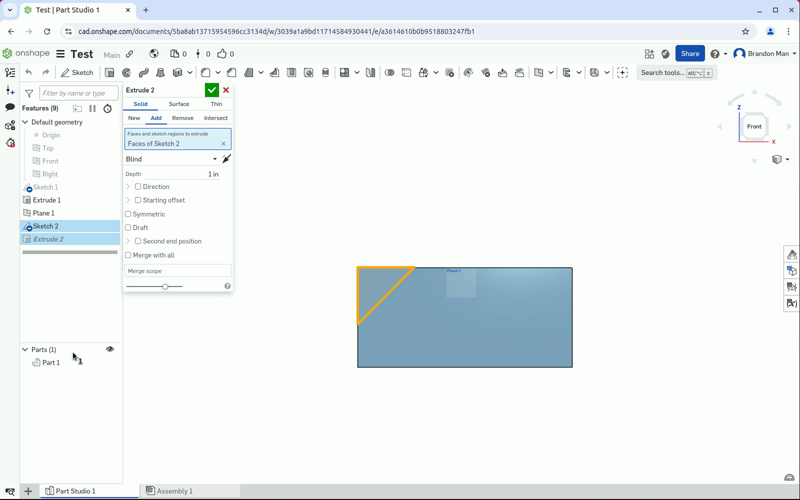
mouse_move(143, 106)
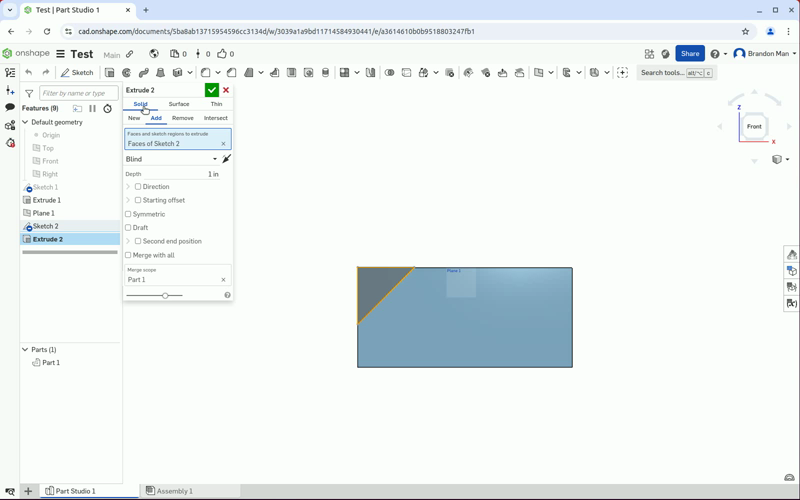
click(143, 106)
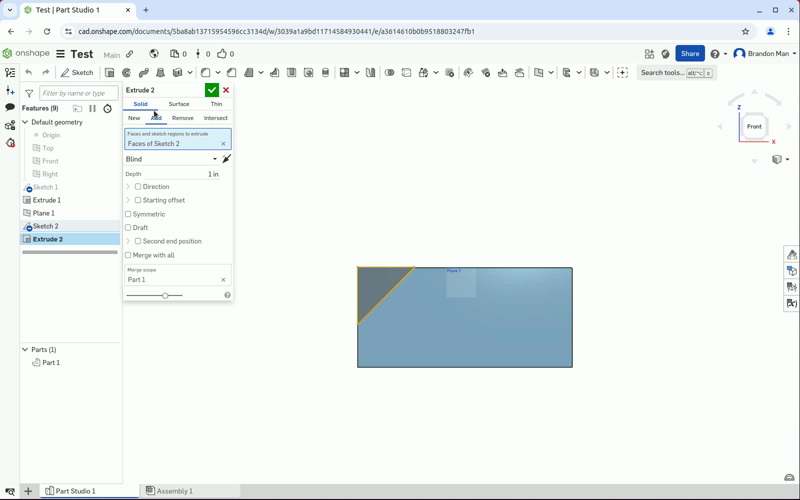
mouse_move(186, 120)
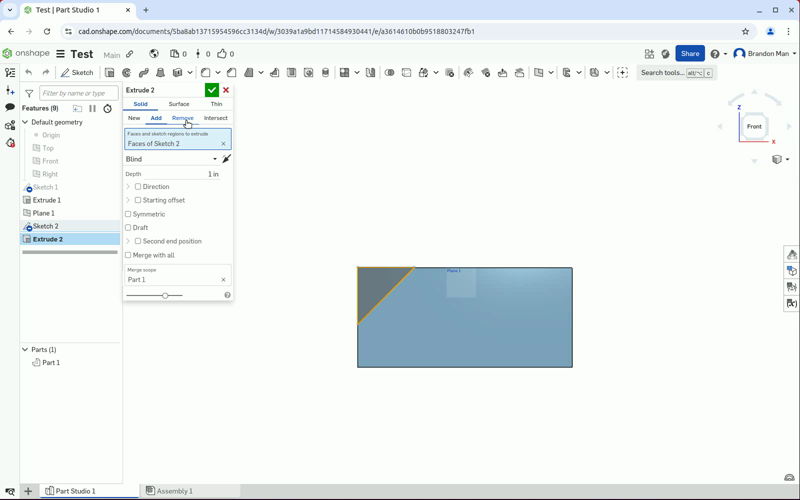
click(186, 120)
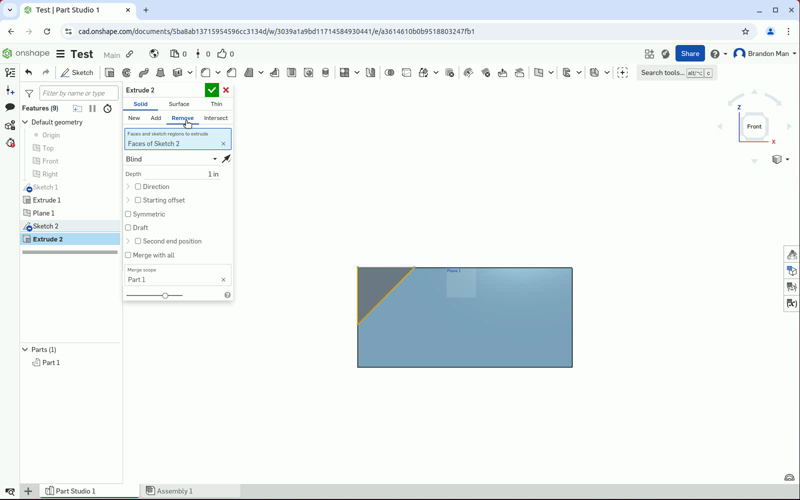
key(tab, 4)
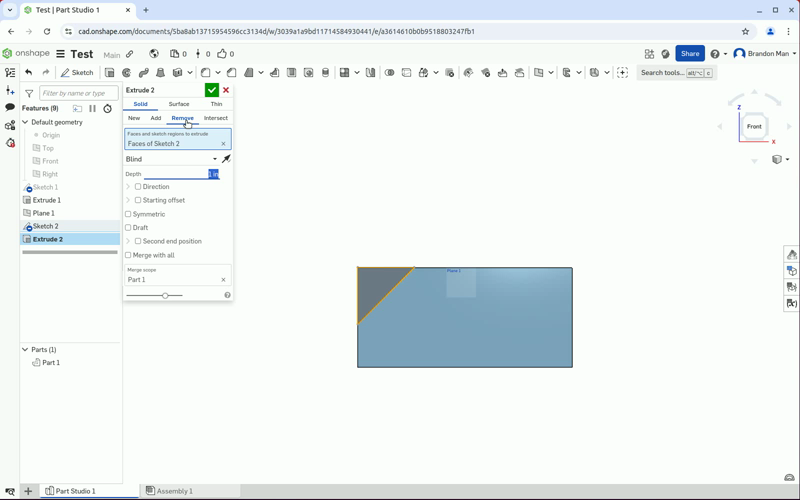
text(16.609)
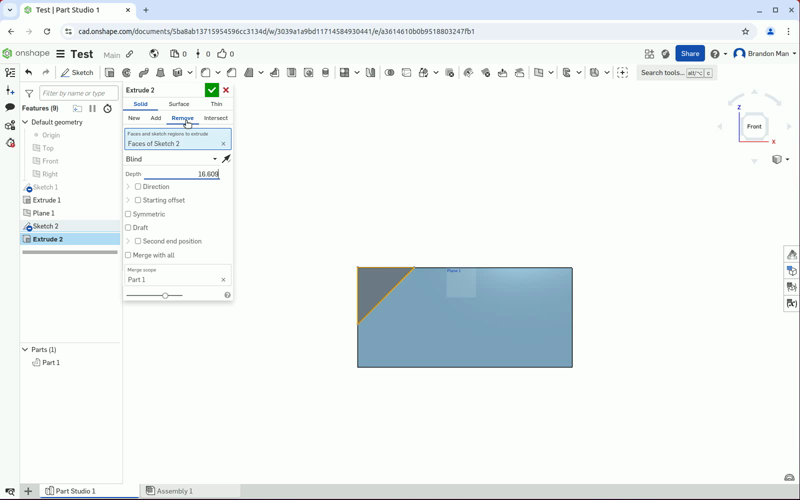
key(tab, 6)
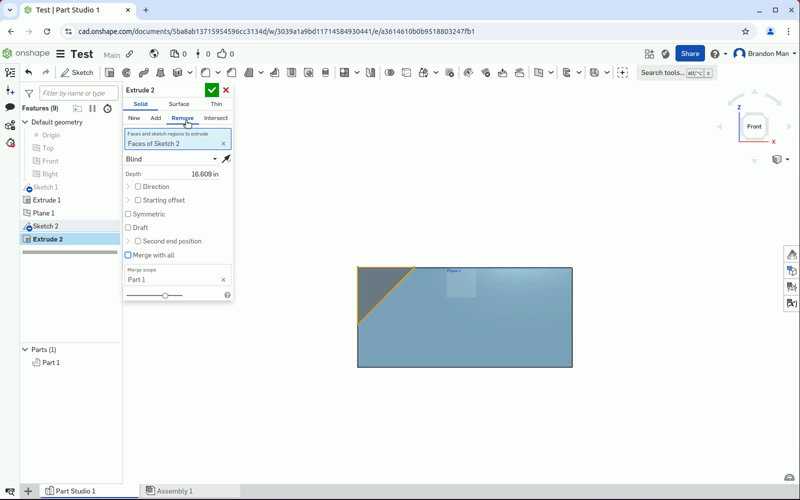
key(space)
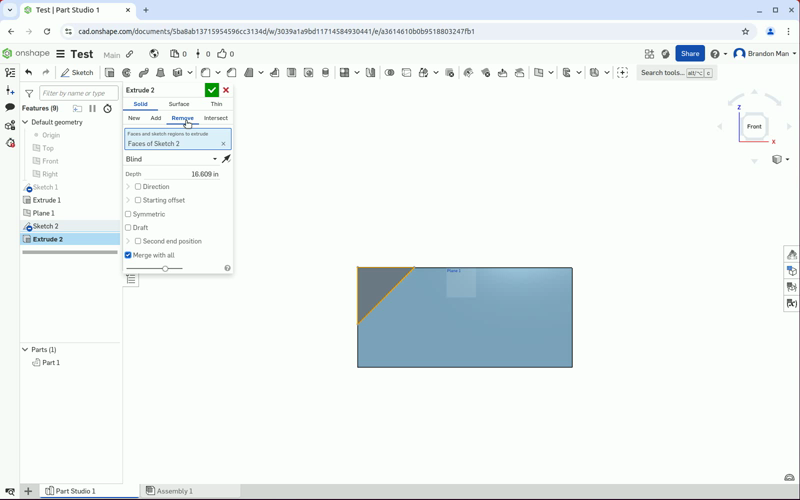
key(enter)
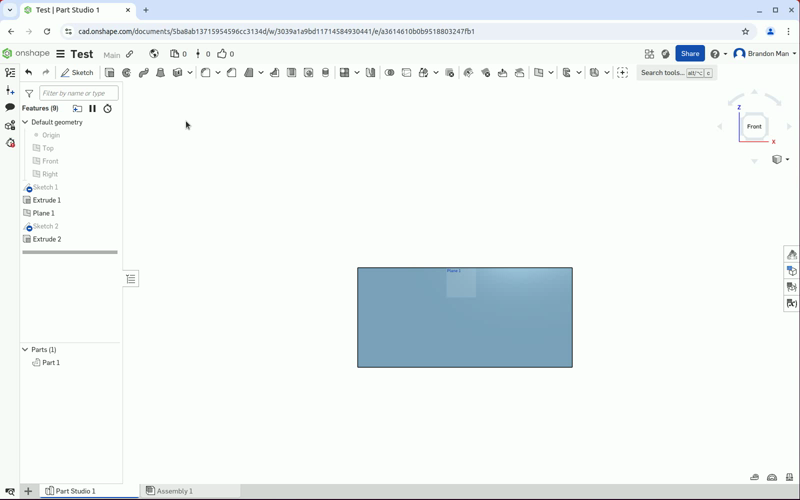
key(shift+h)
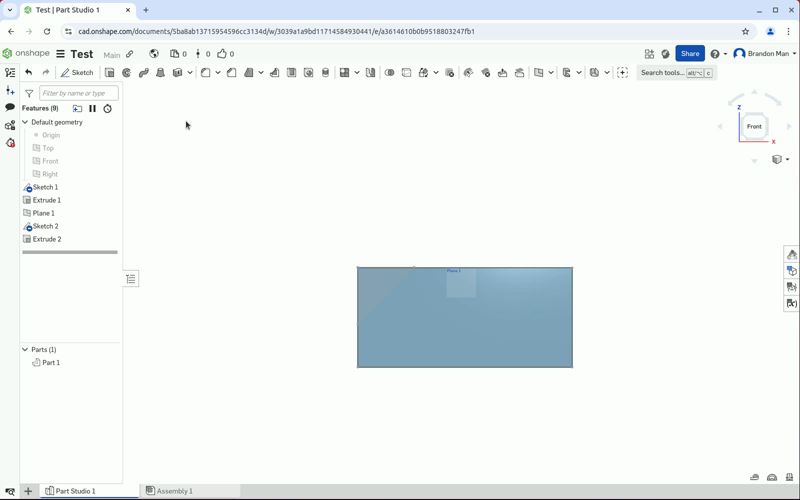
key(shift+h)
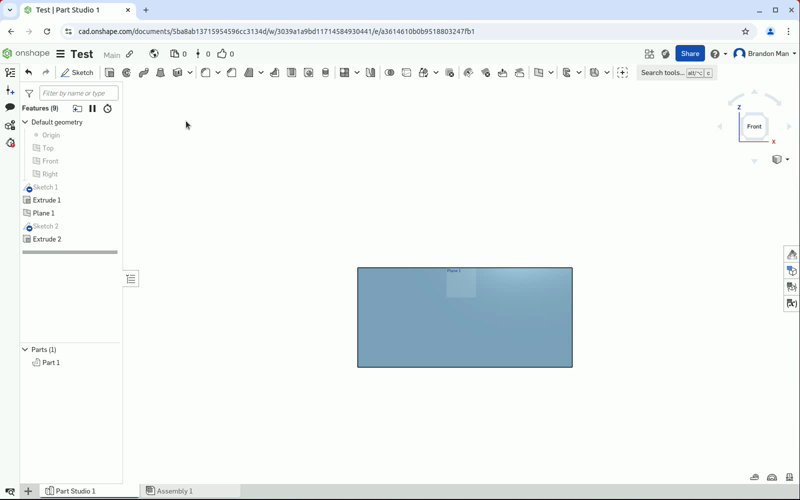
mouse_move(73, 189)
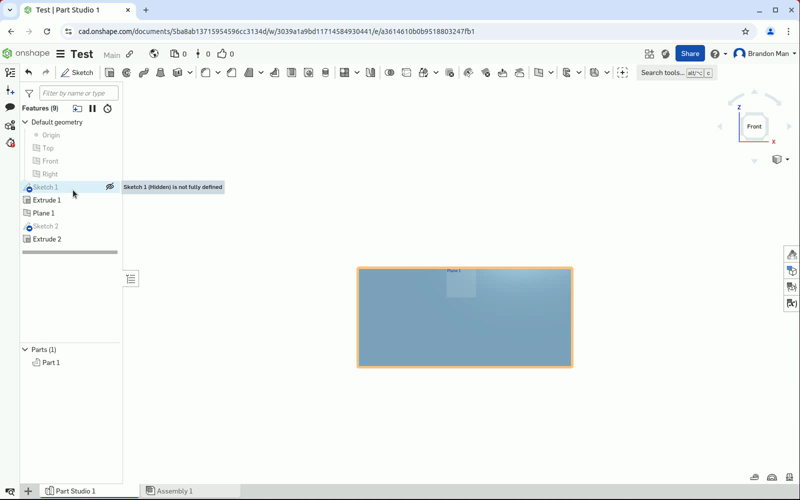
click(73, 189)
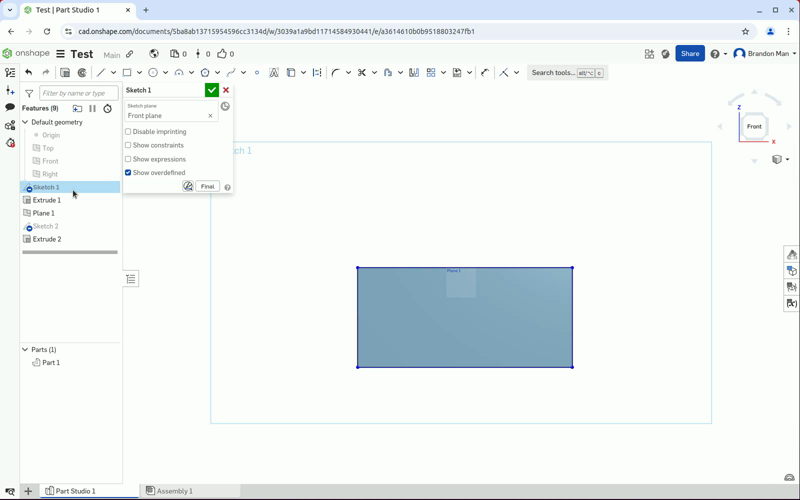
mouse_move(229, 92)
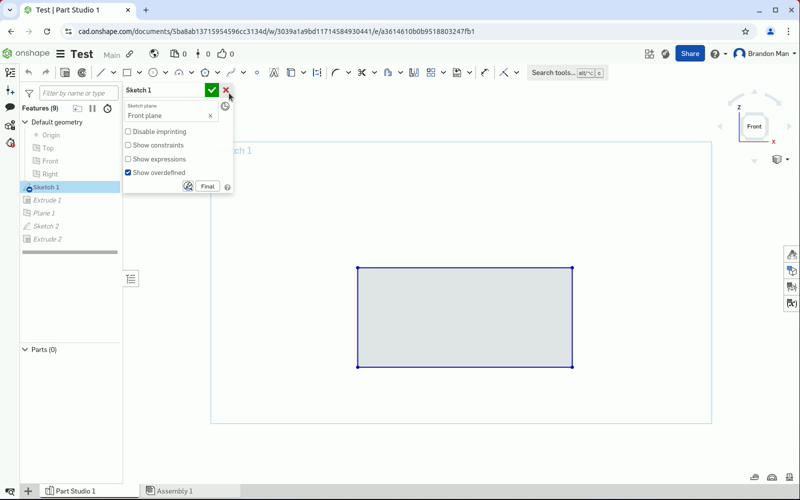
click(229, 92)
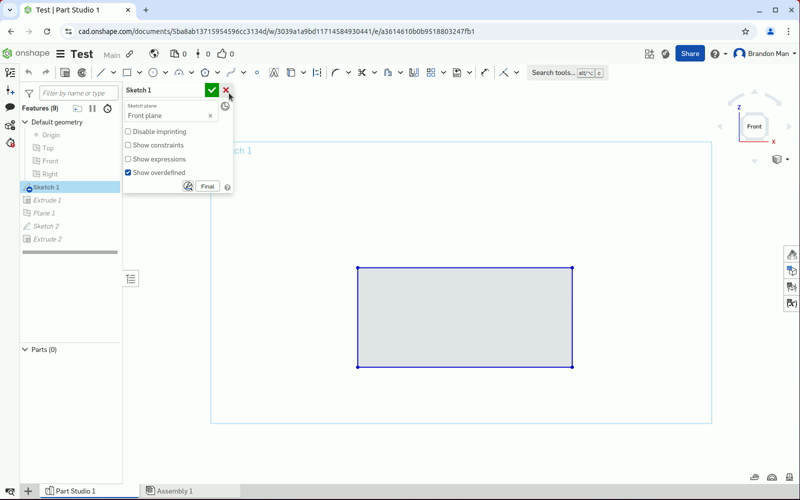
key(shift+s)
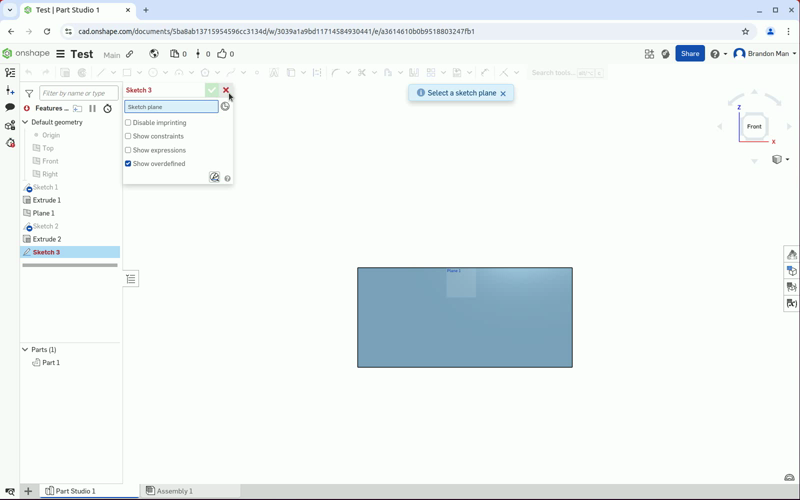
mouse_move(73, 215)
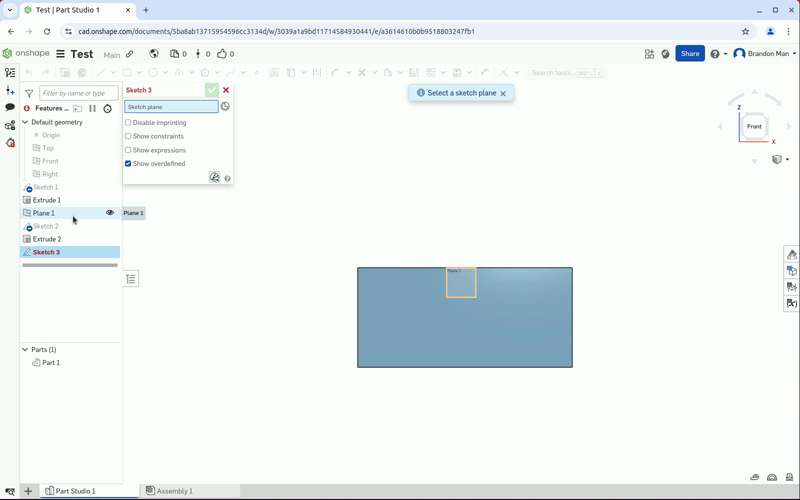
click(73, 215)
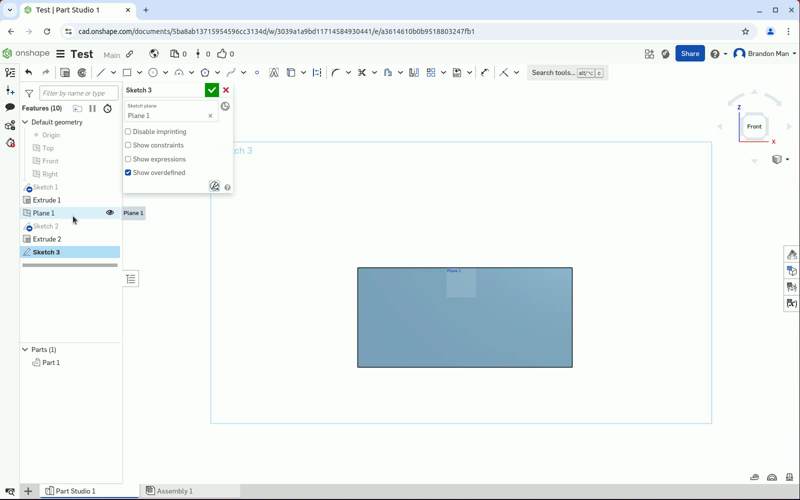
mouse_move(73, 352)
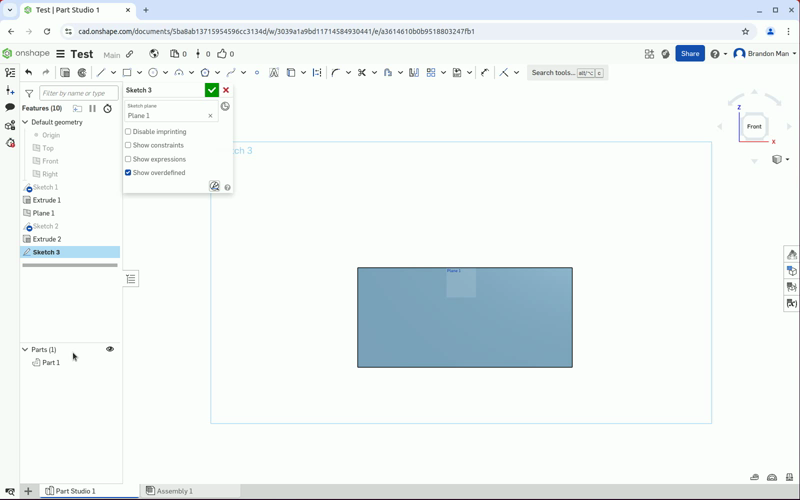
key(y)
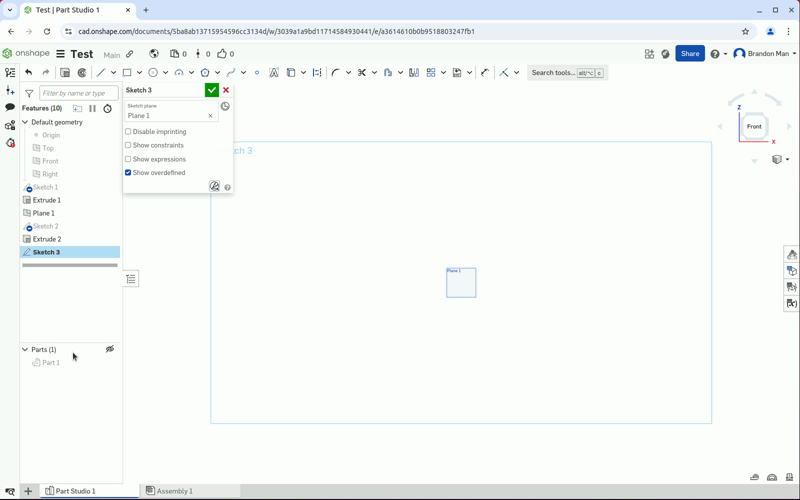
key(l)
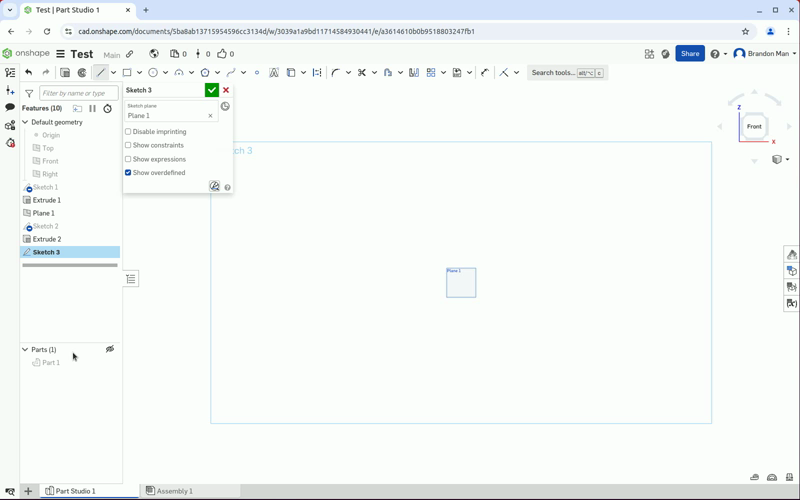
key_down(shift)
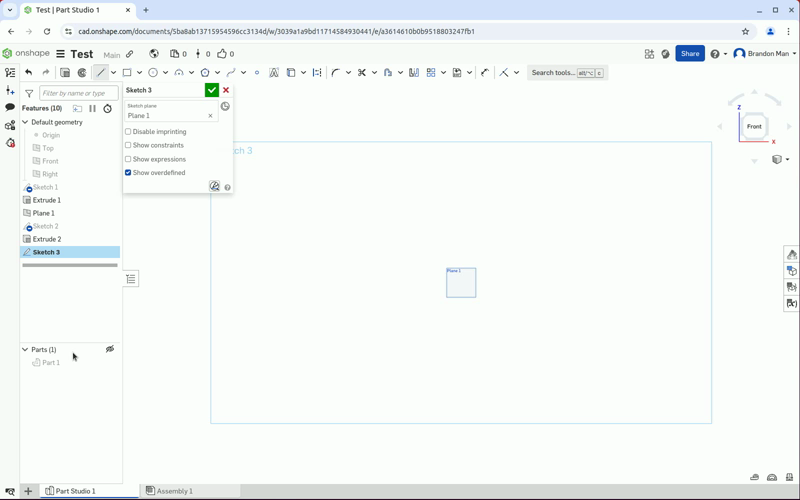
mouse_move(516, 267)
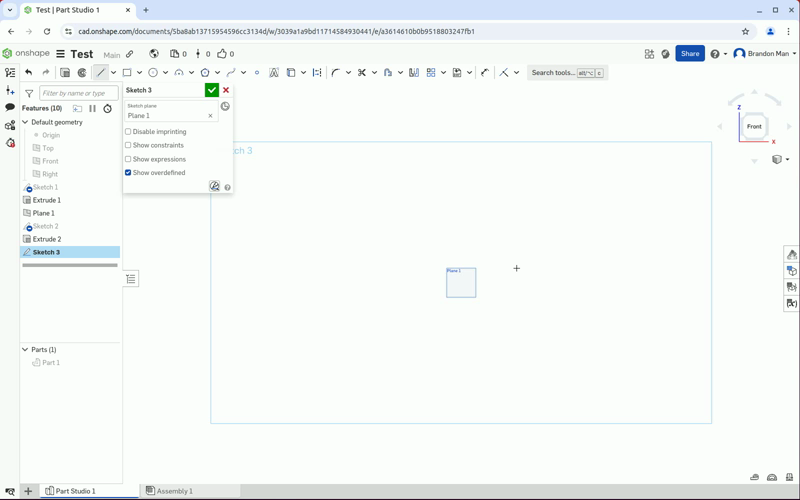
click(516, 267)
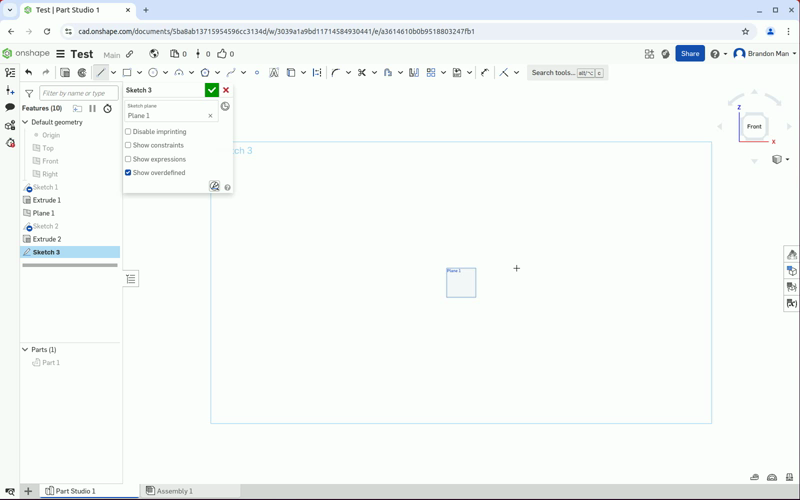
key_up(shift)
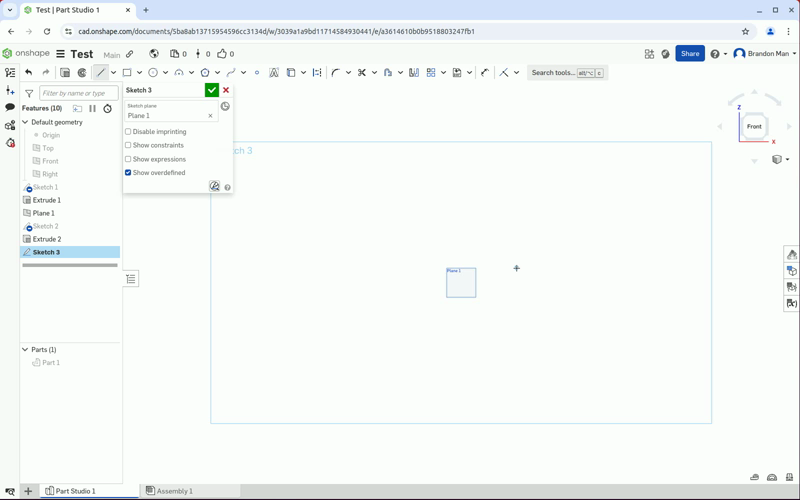
key_down(shift)
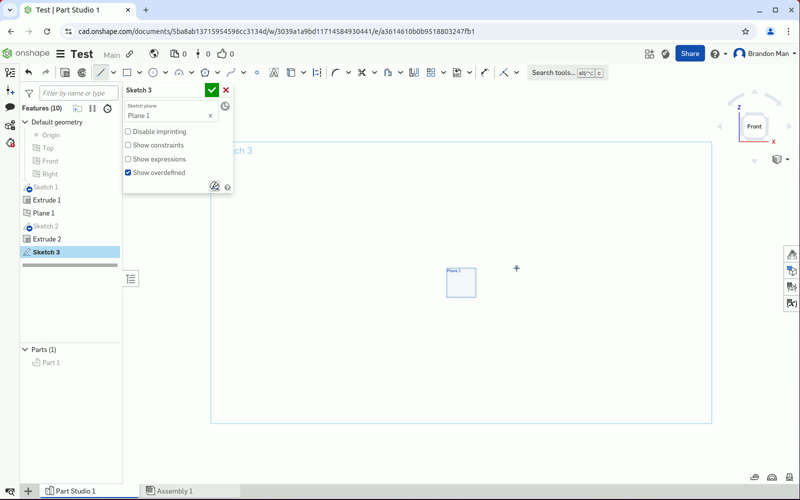
mouse_move(573, 324)
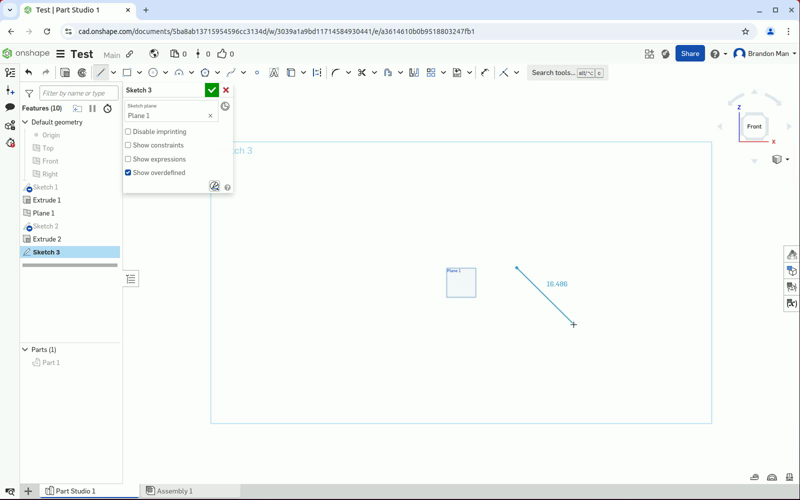
click(573, 324)
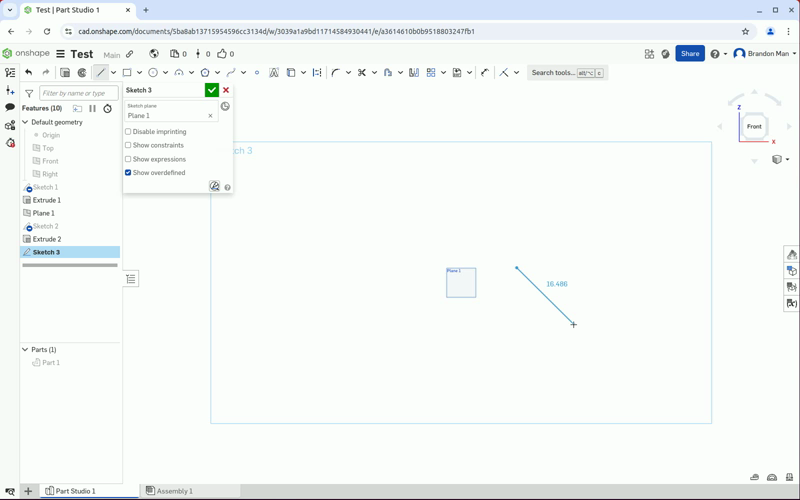
key_up(shift)
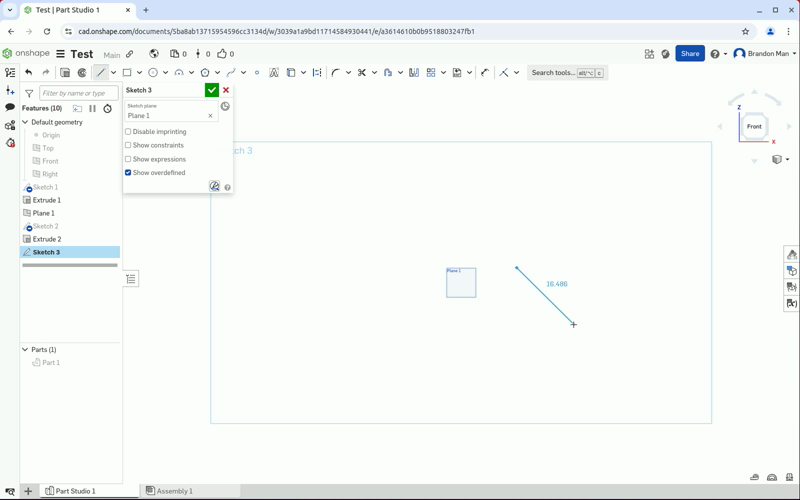
key_down(shift)
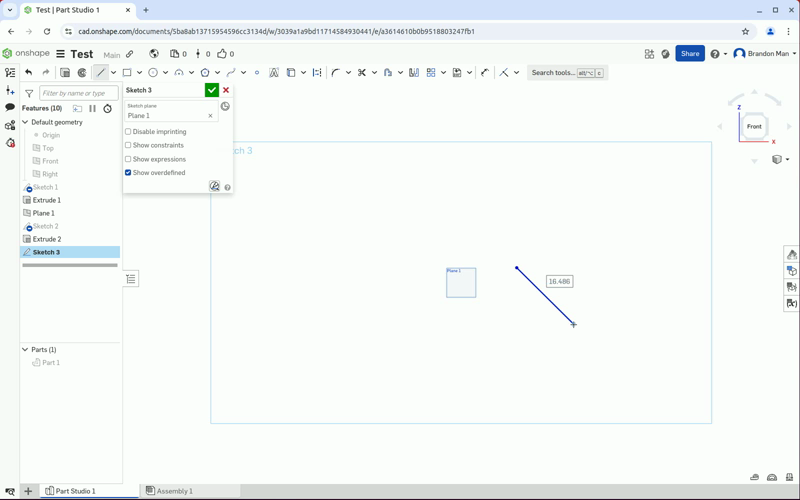
mouse_move(589, 324)
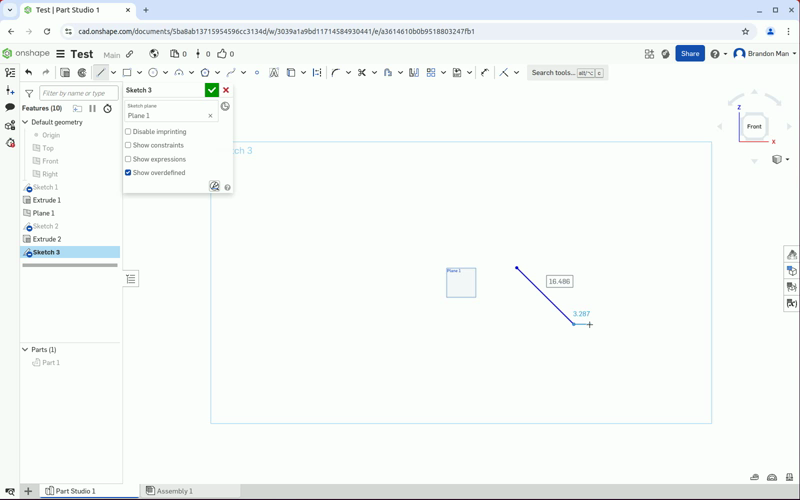
mouse_move(573, 267)
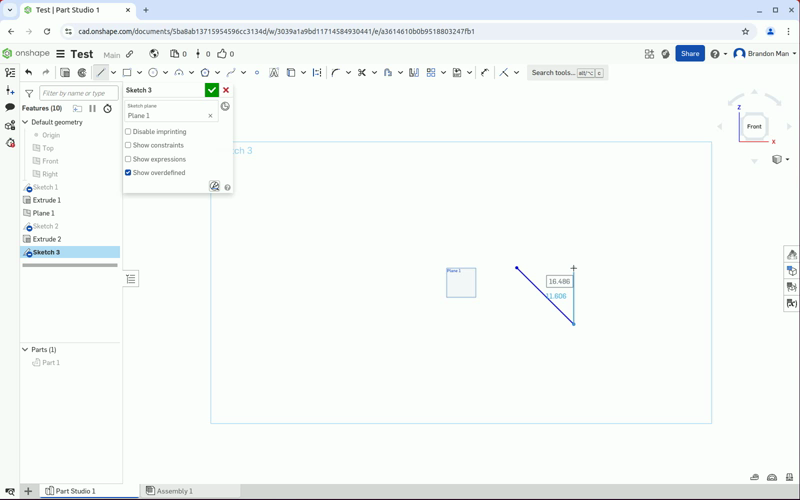
click(573, 267)
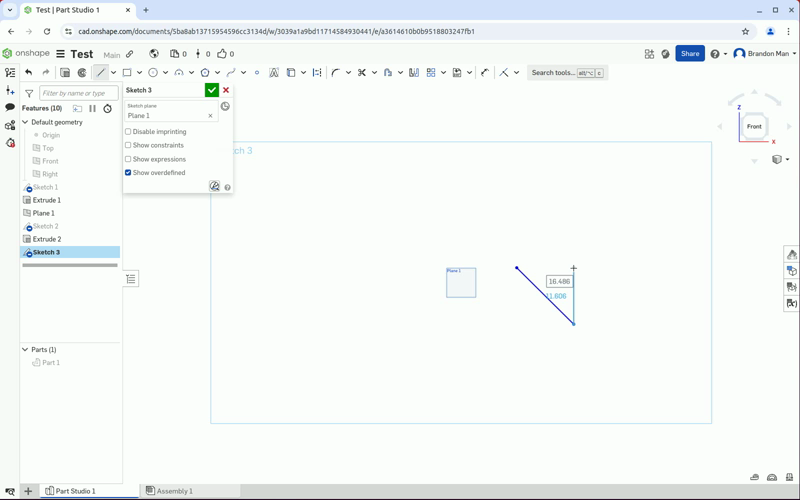
key_up(shift)
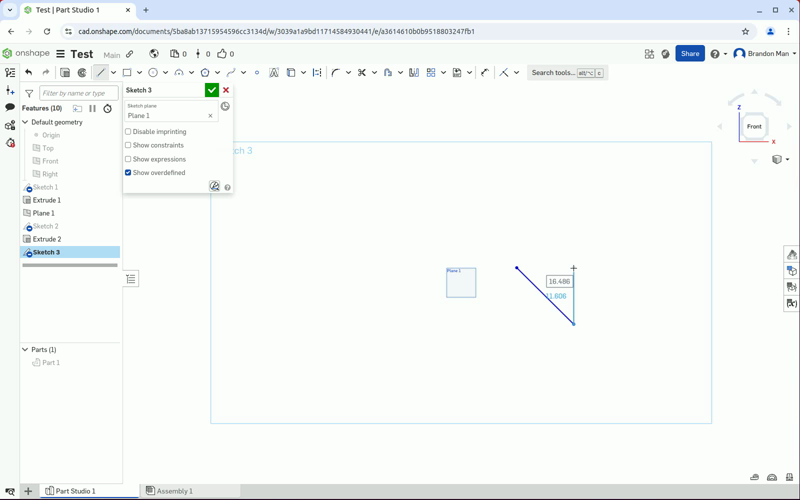
mouse_move(589, 267)
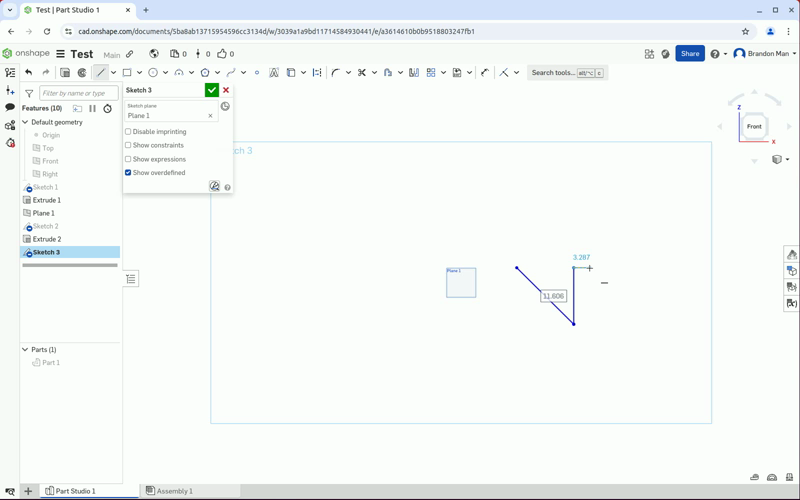
key_down(shift)
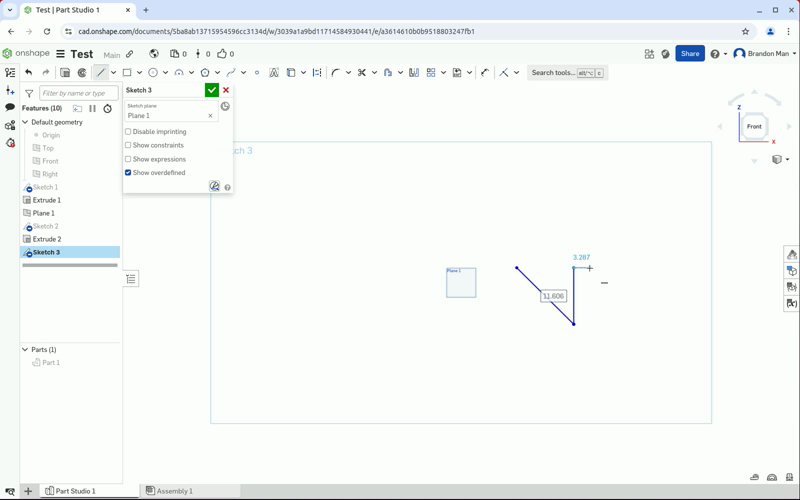
mouse_move(516, 267)
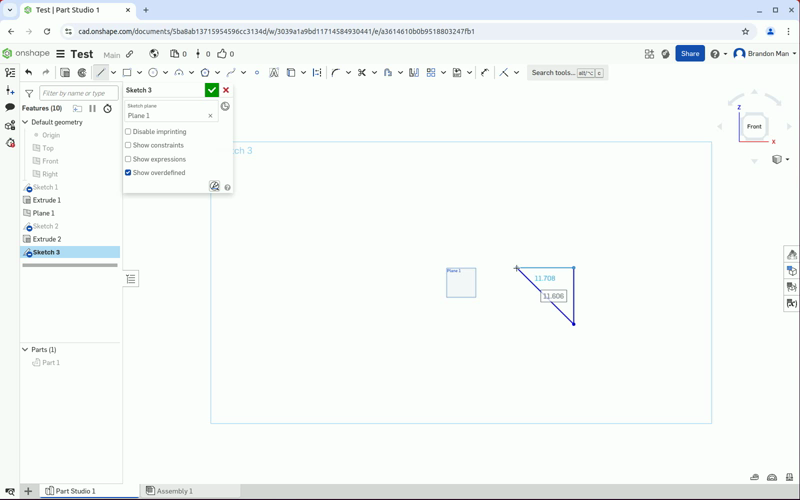
key_up(shift)
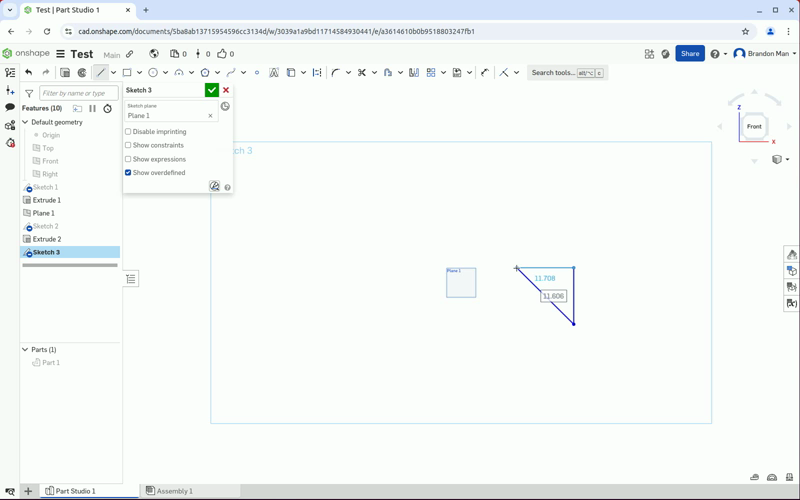
click(516, 267)
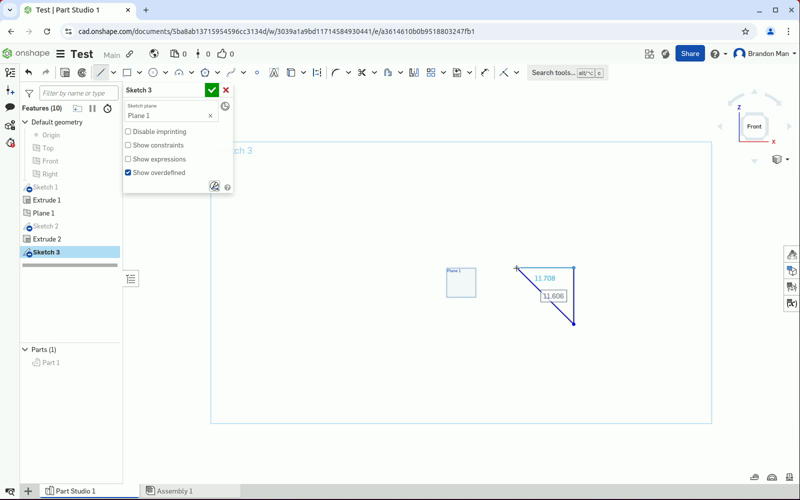
key(esc)
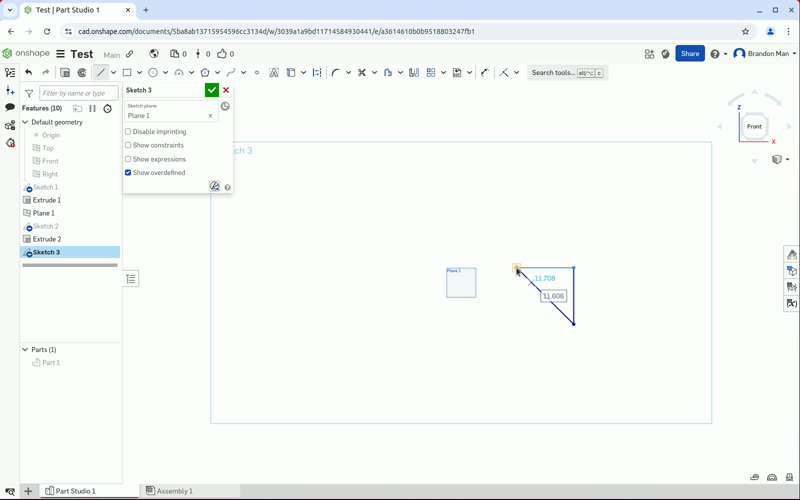
mouse_move(555, 293)
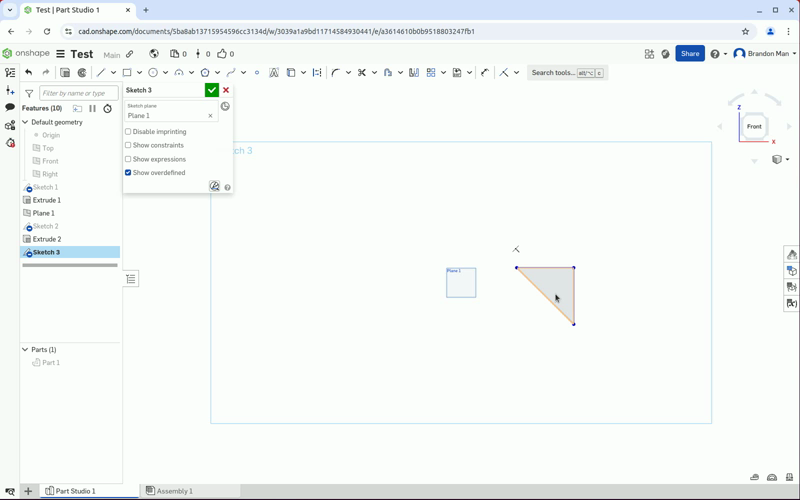
scroll(6)
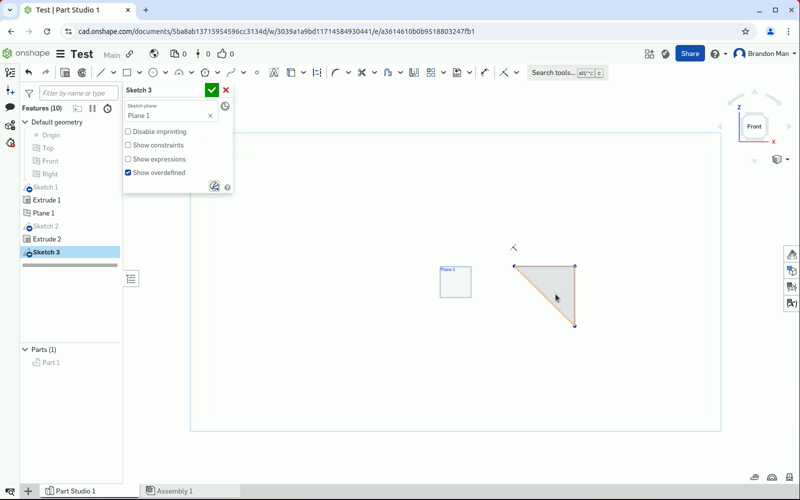
scroll(6)
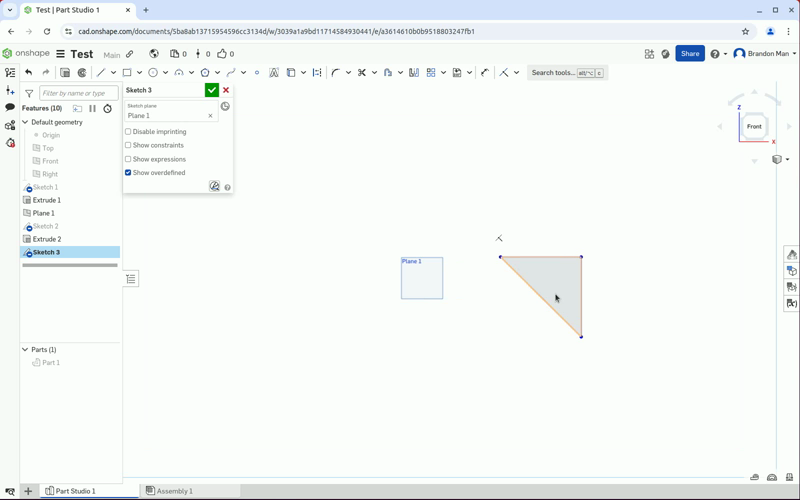
scroll(6)
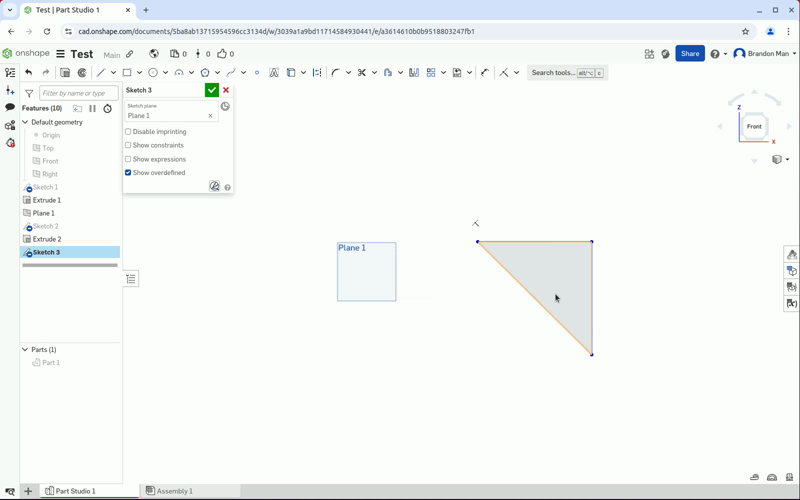
scroll(6)
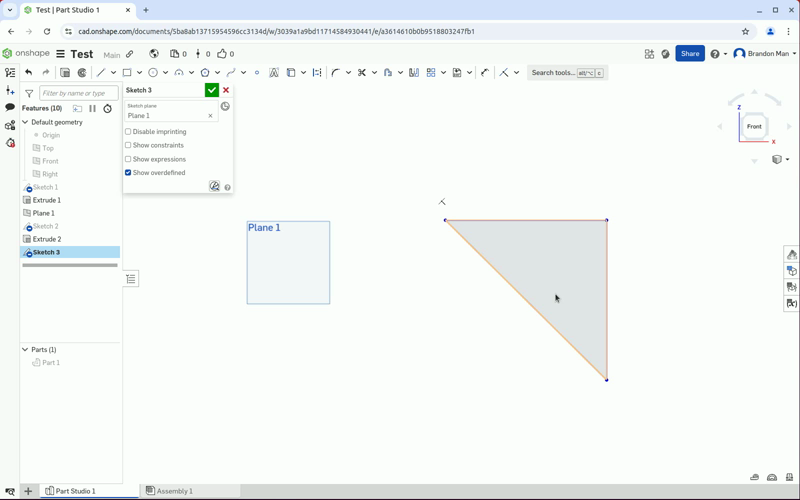
scroll(6)
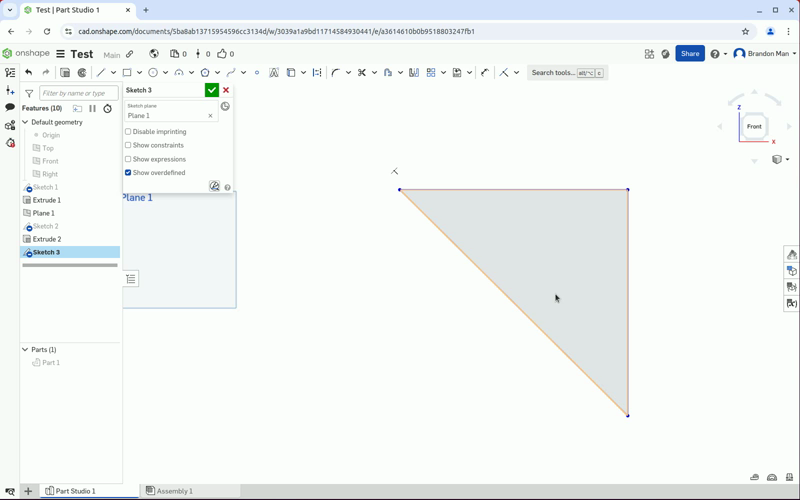
scroll(6)
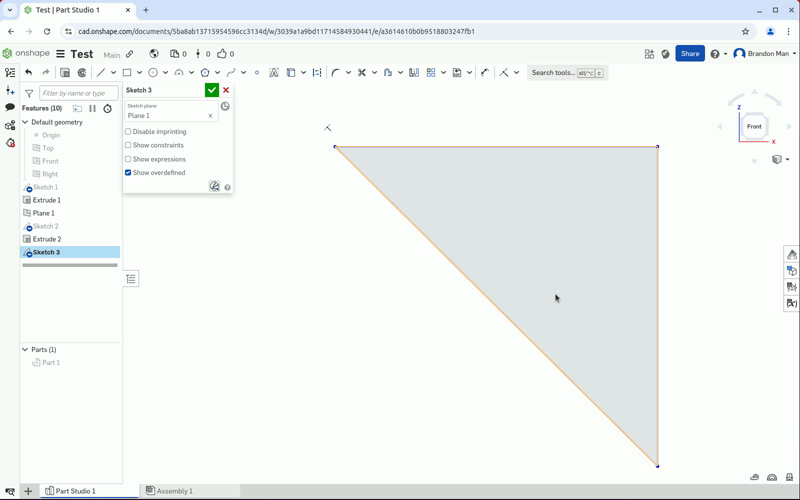
scroll(6)
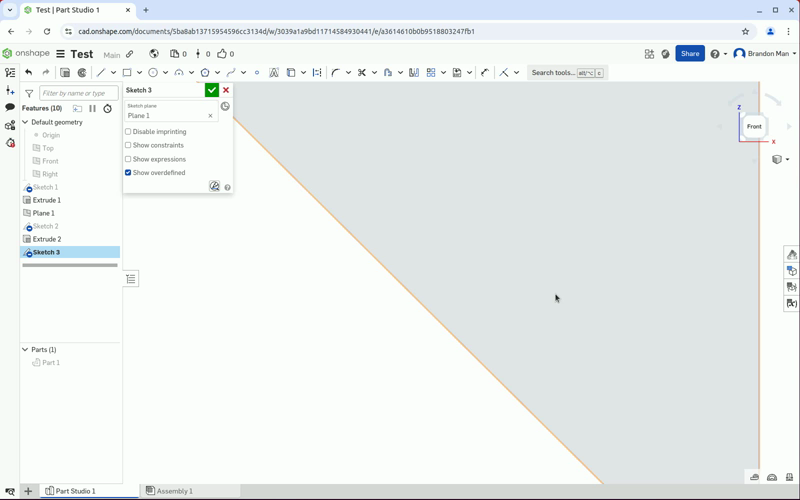
click(555, 293)
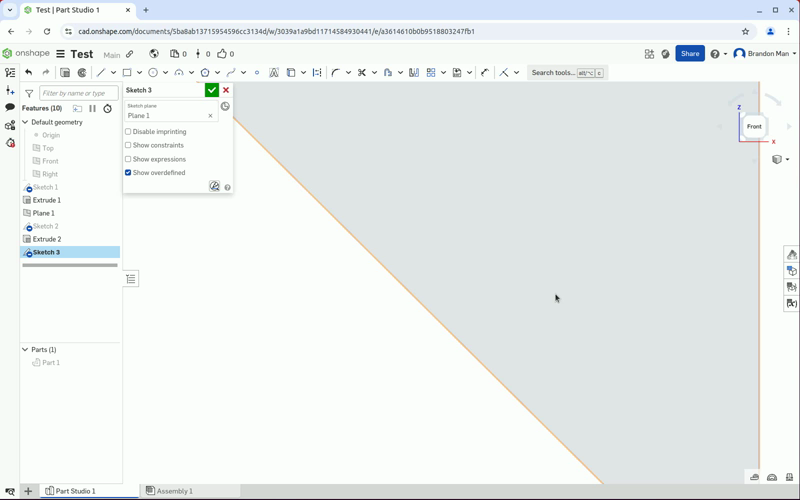
scroll(-6)
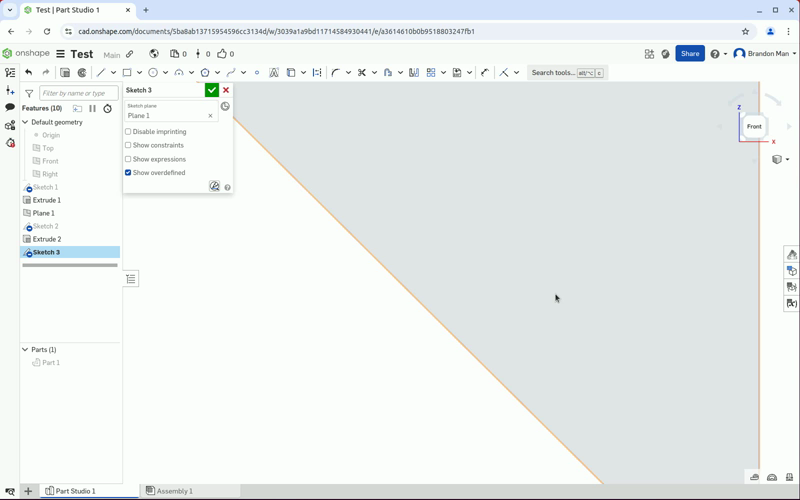
scroll(-6)
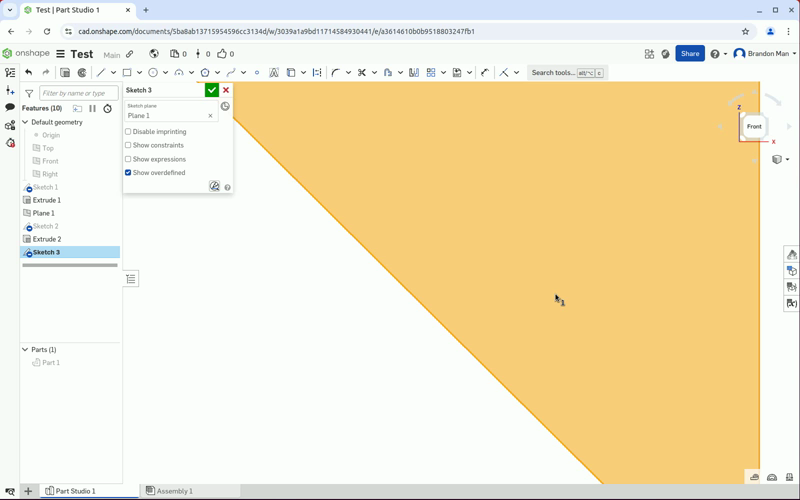
scroll(-6)
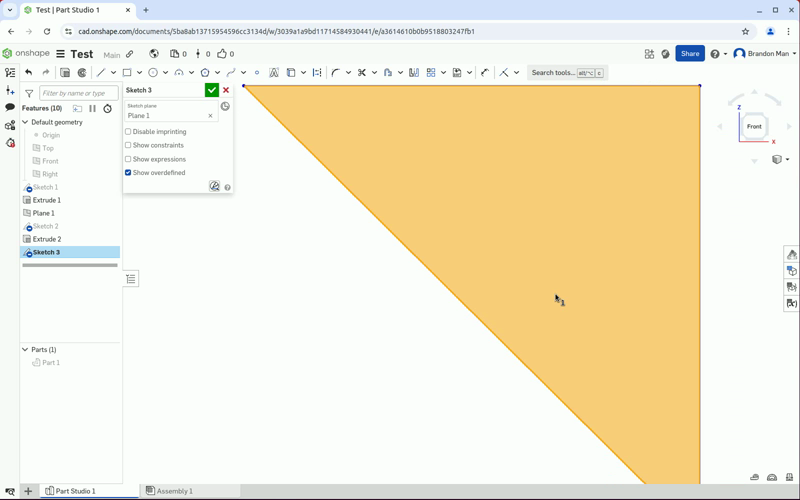
scroll(-6)
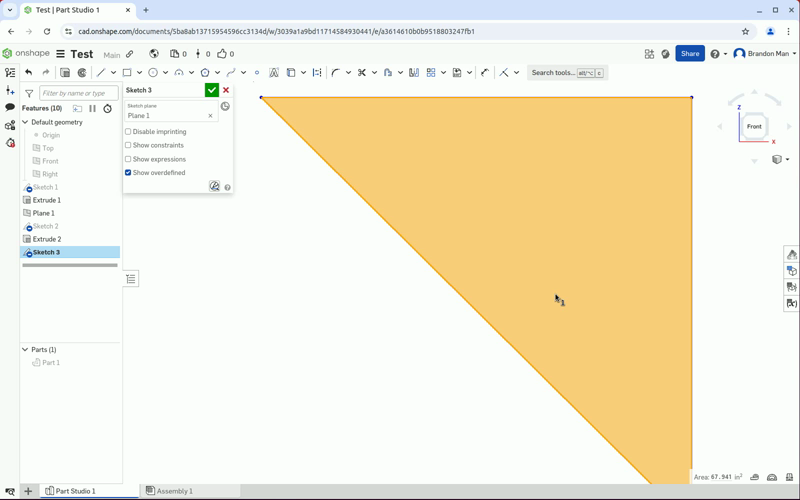
scroll(-6)
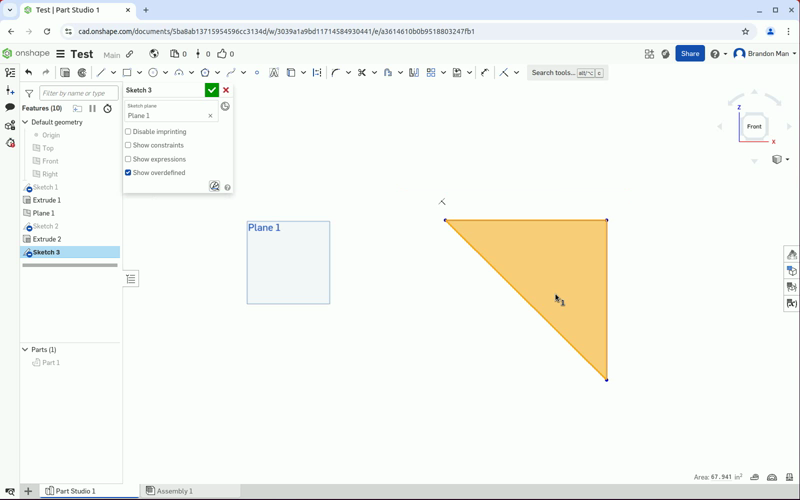
scroll(-6)
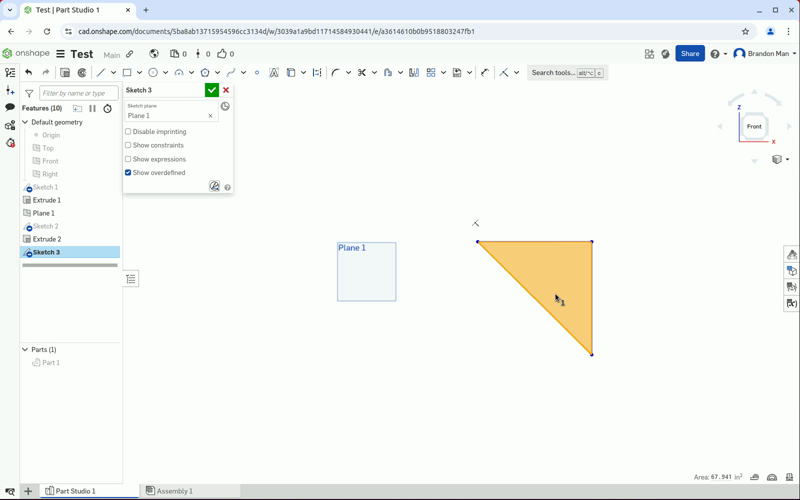
scroll(-6)
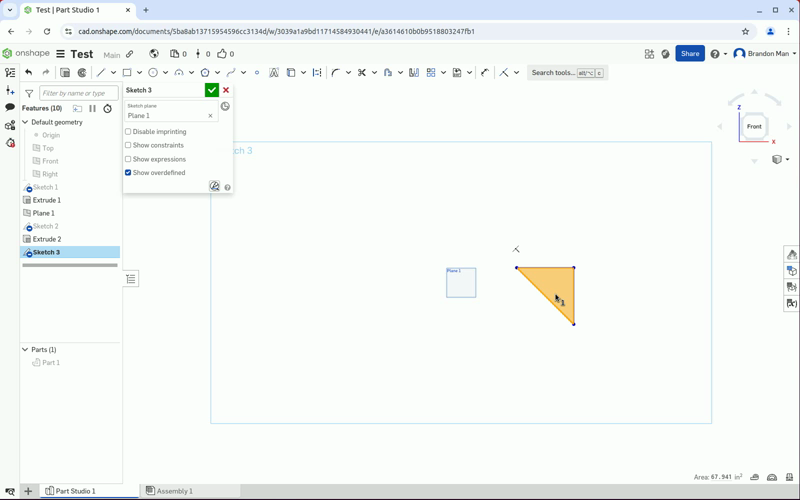
mouse_move(73, 352)
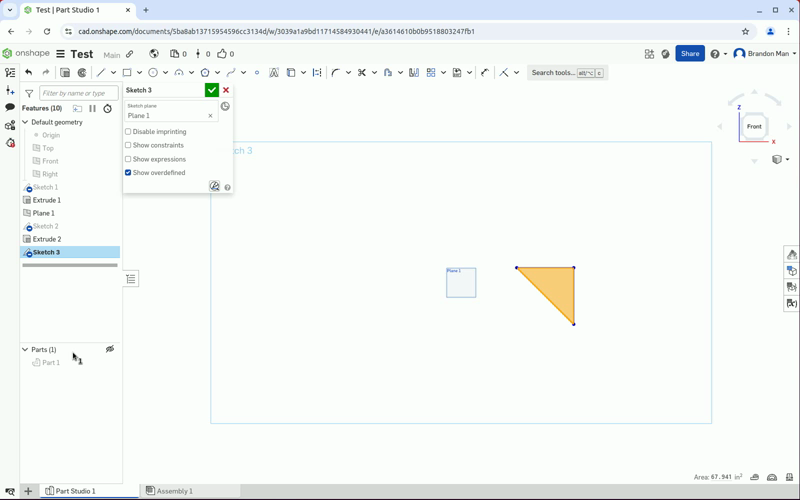
key(shift+y)
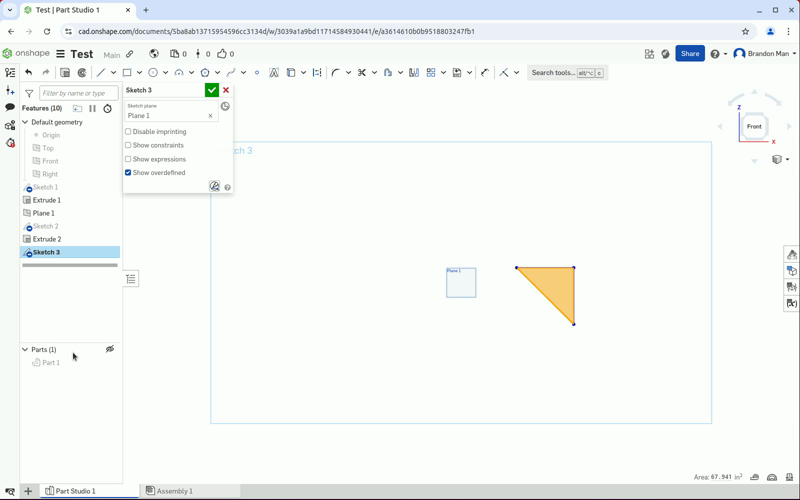
key(shift+e)
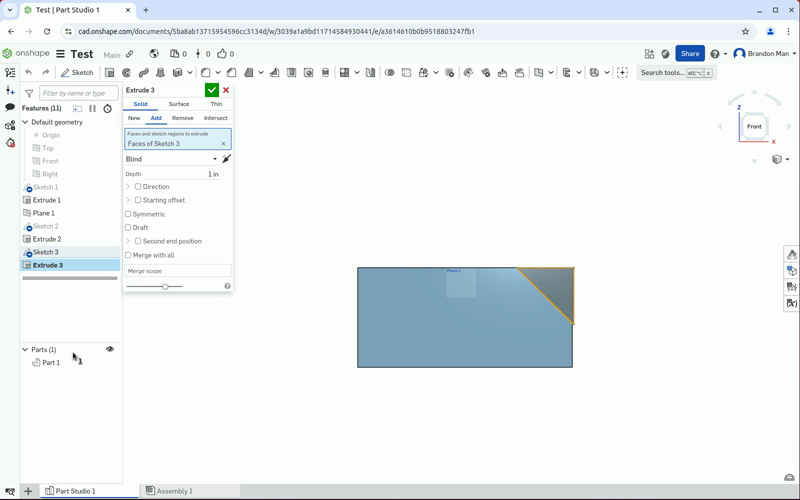
mouse_move(143, 106)
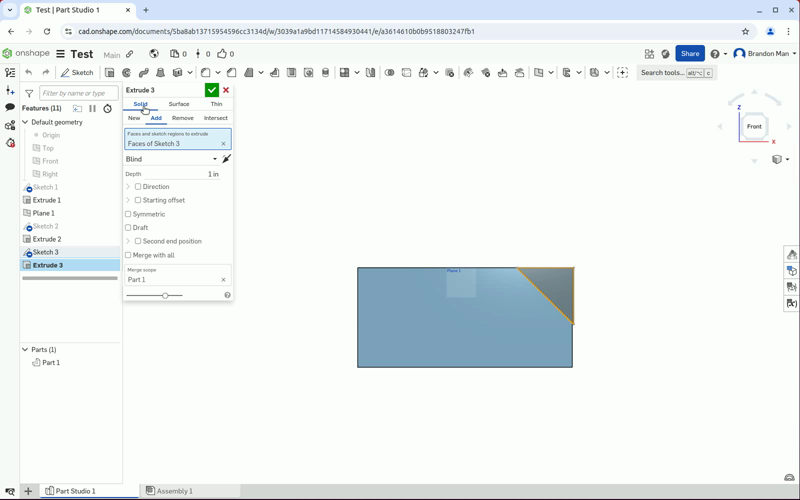
click(143, 106)
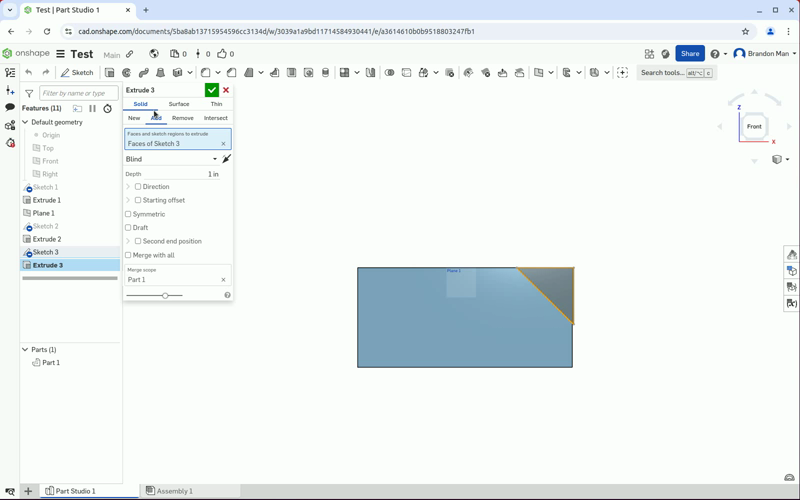
mouse_move(186, 120)
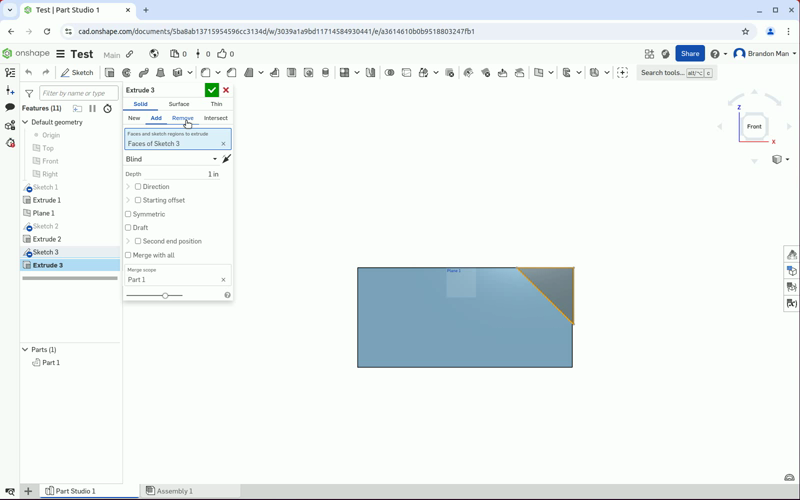
click(186, 120)
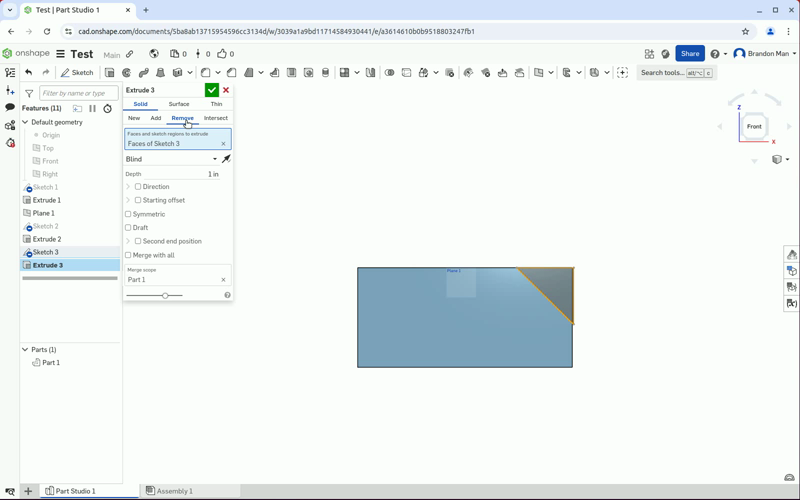
key(tab, 4)
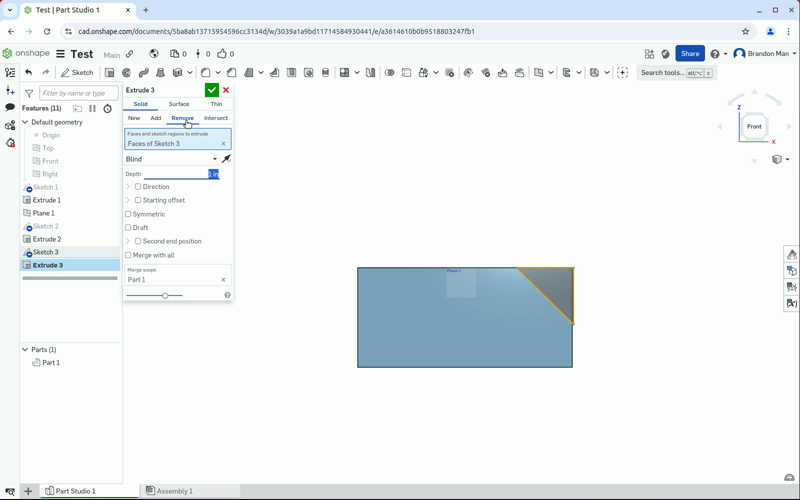
text(16.609)
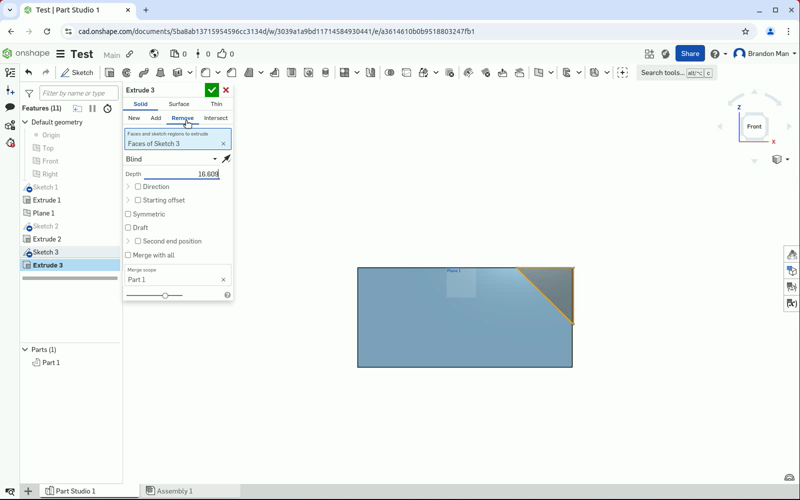
key(tab, 6)
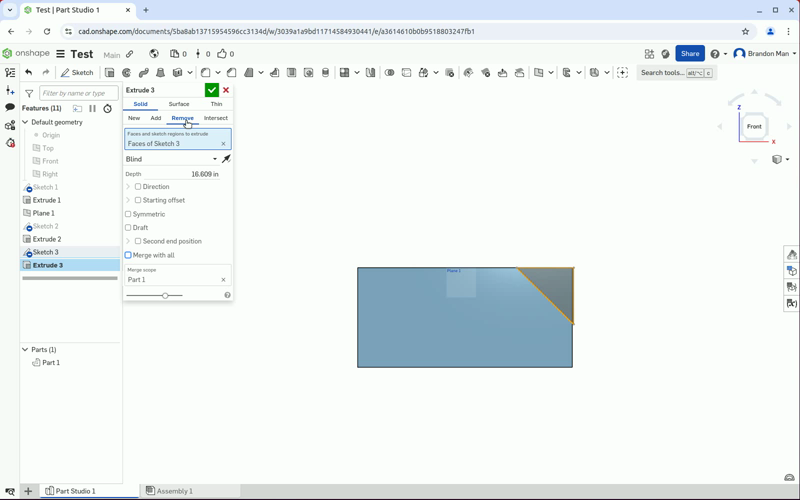
key(space)
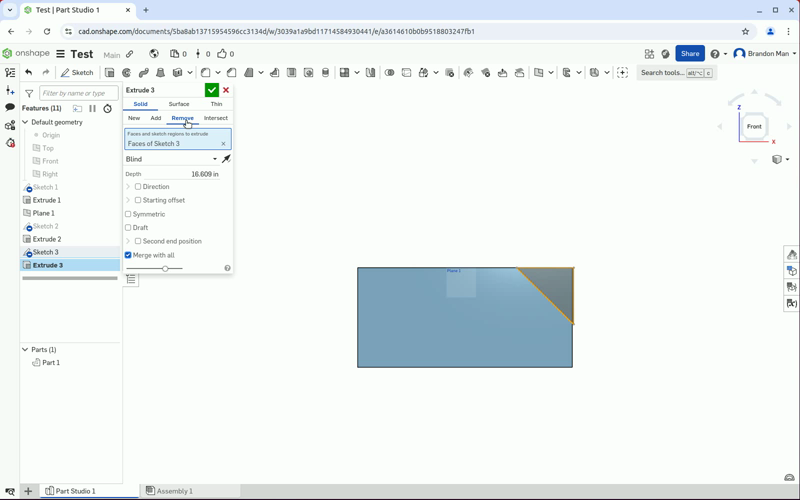
key(enter)
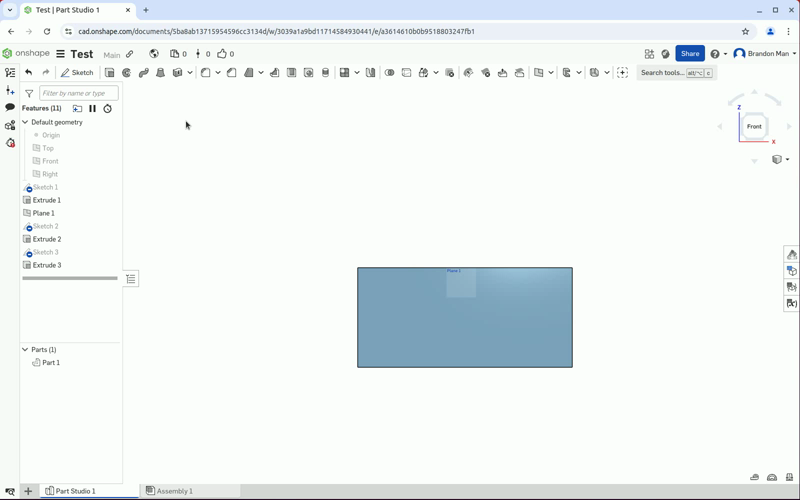
key(shift+h)
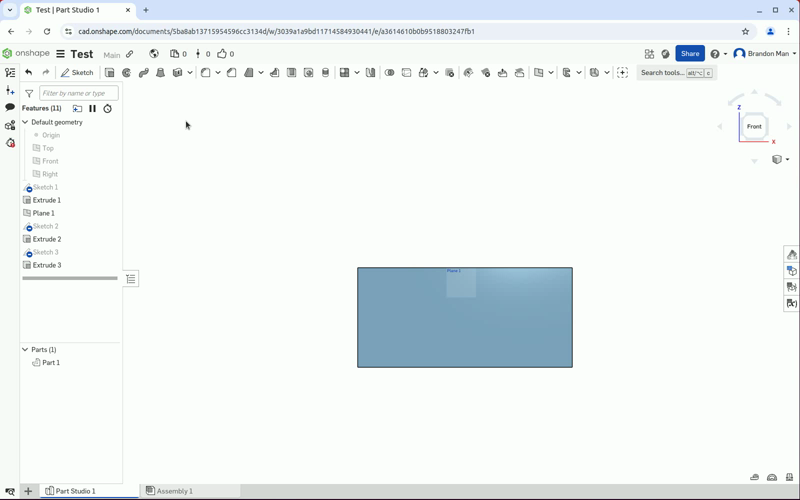
key(shift+h)
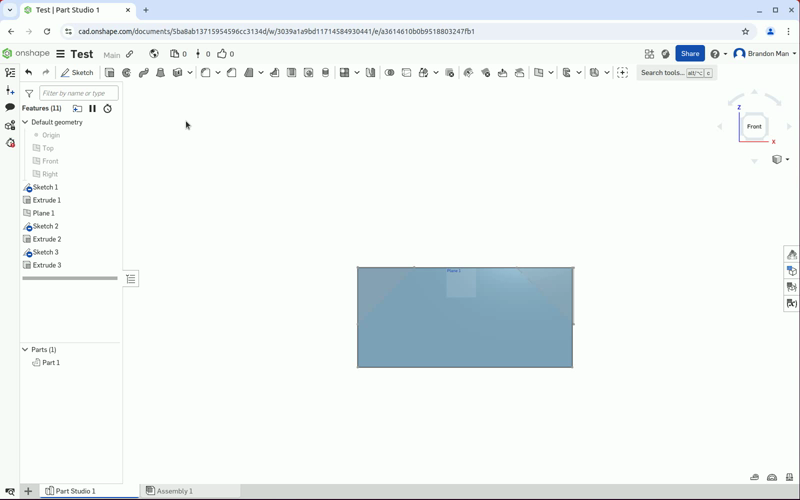
key(shift+7)
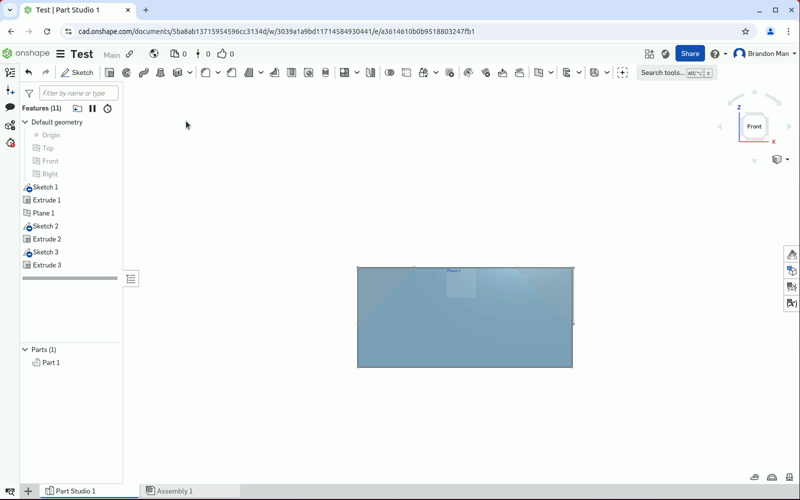
key(left, 2)
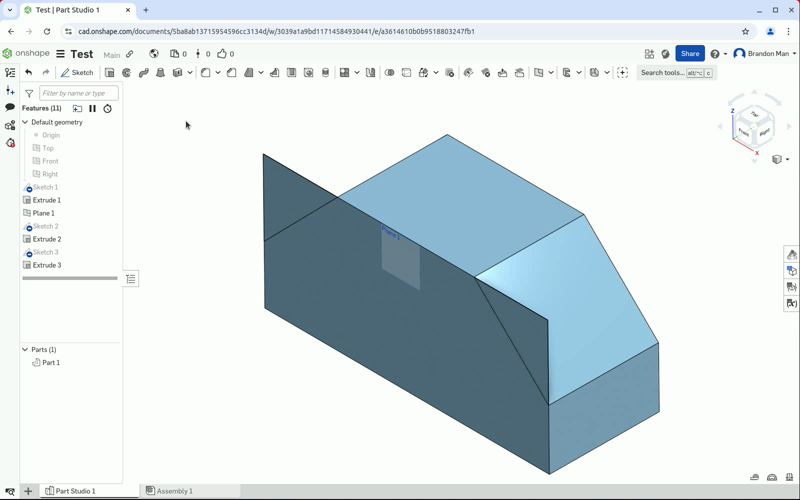
key(down, 2)
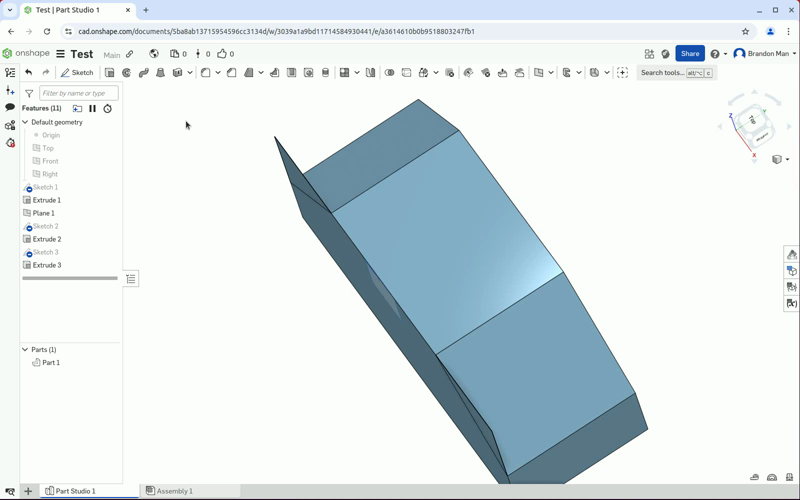
key(up, 2)
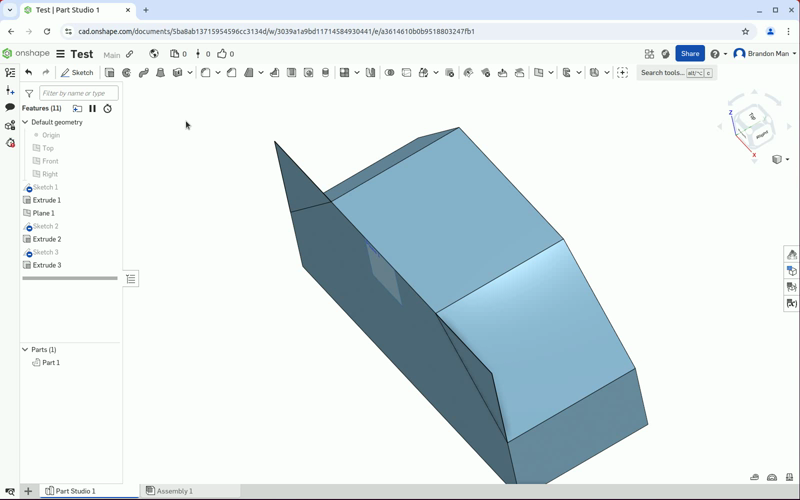
key(right, 2)
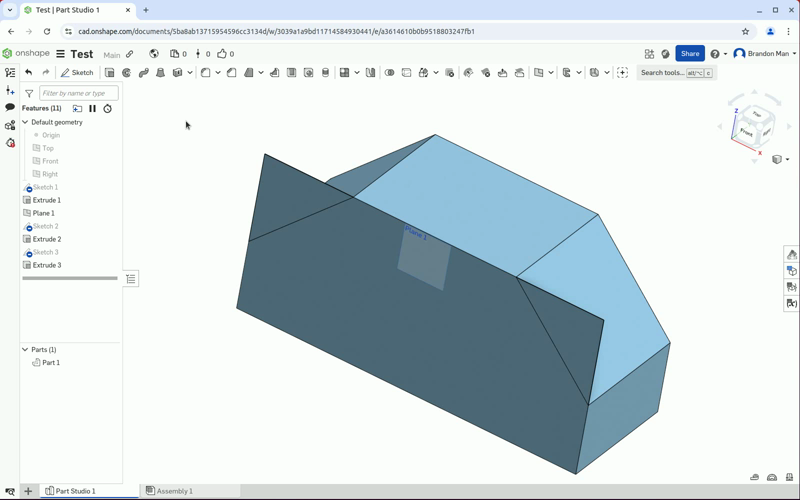
mouse_move(73, 189)
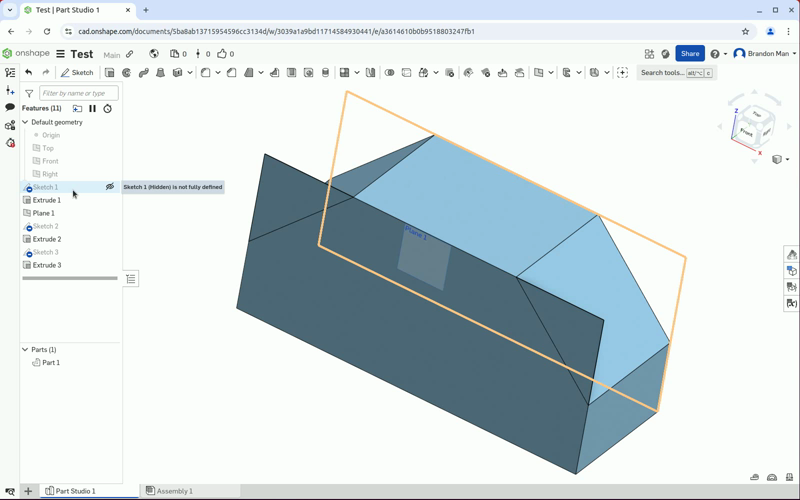
click(73, 189)